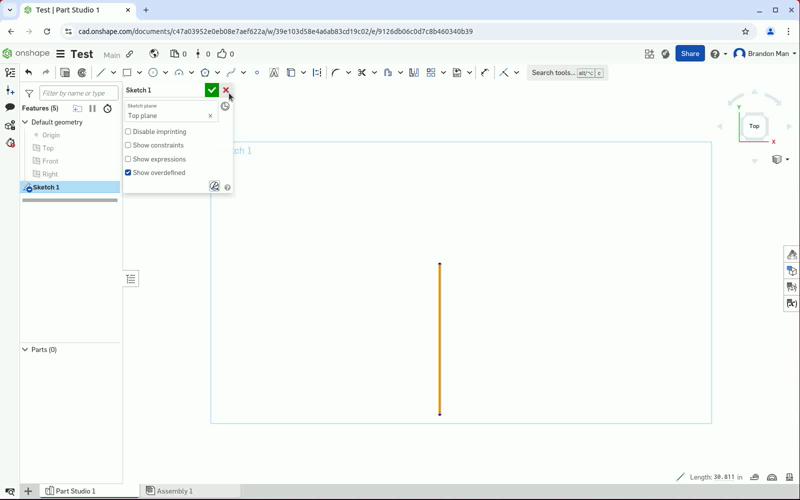
key(shift+h)
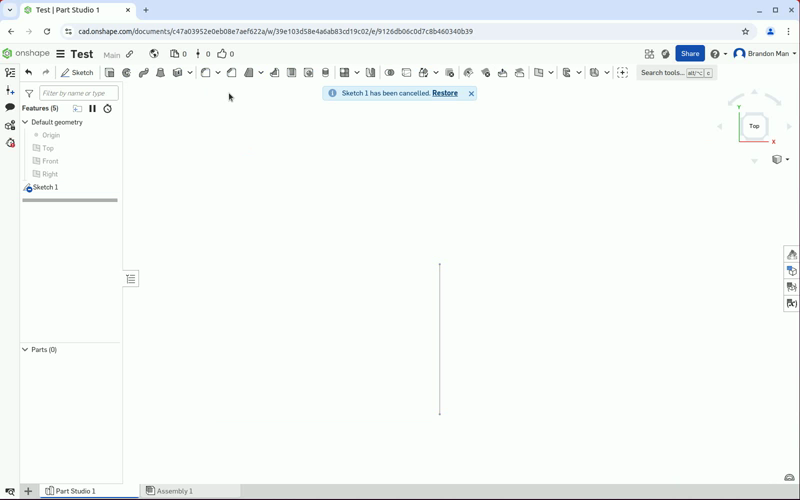
key(shift+s)
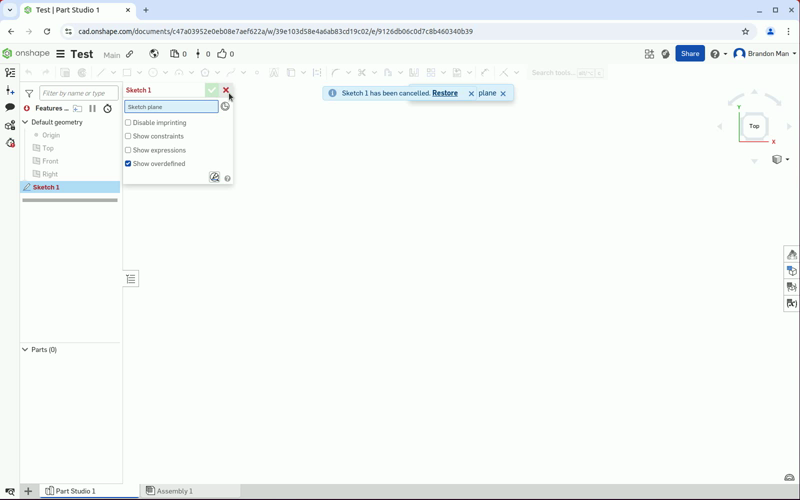
mouse_move(73, 150)
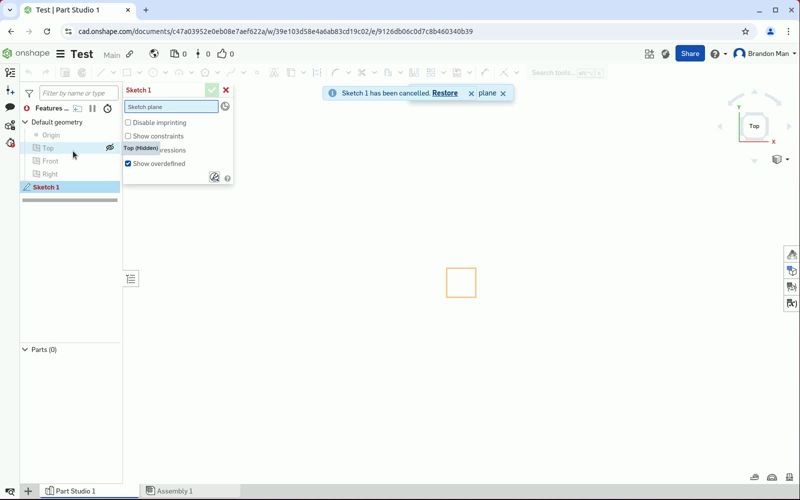
click(73, 150)
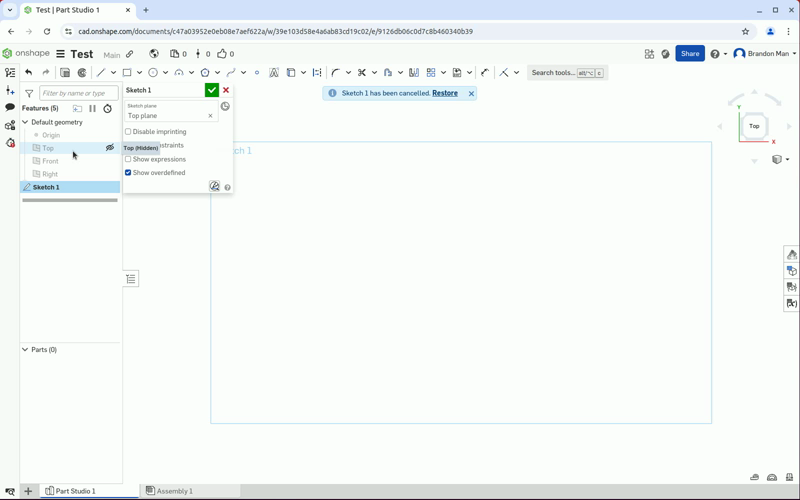
mouse_move(73, 352)
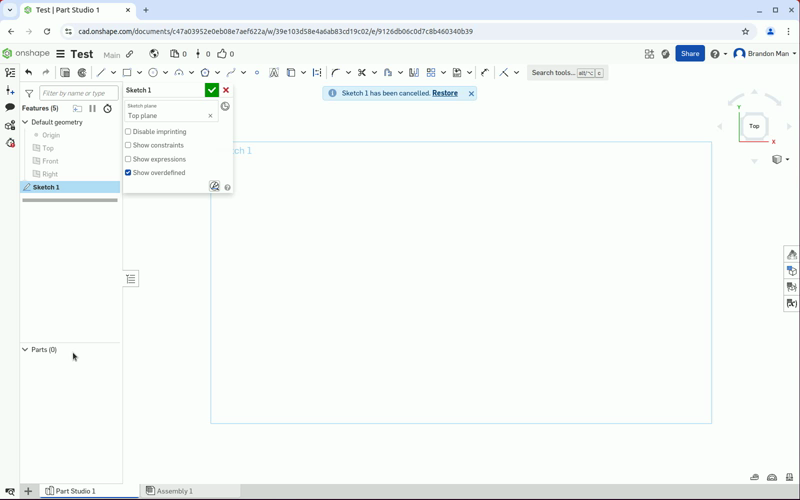
key(y)
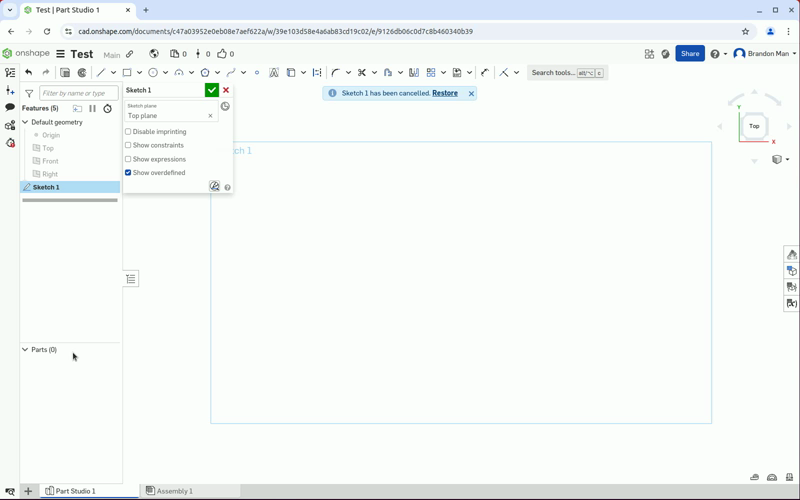
key(l)
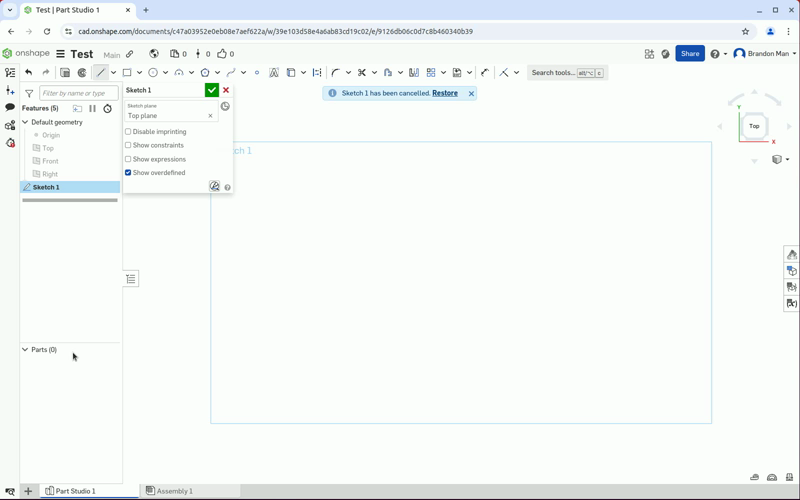
key_down(shift)
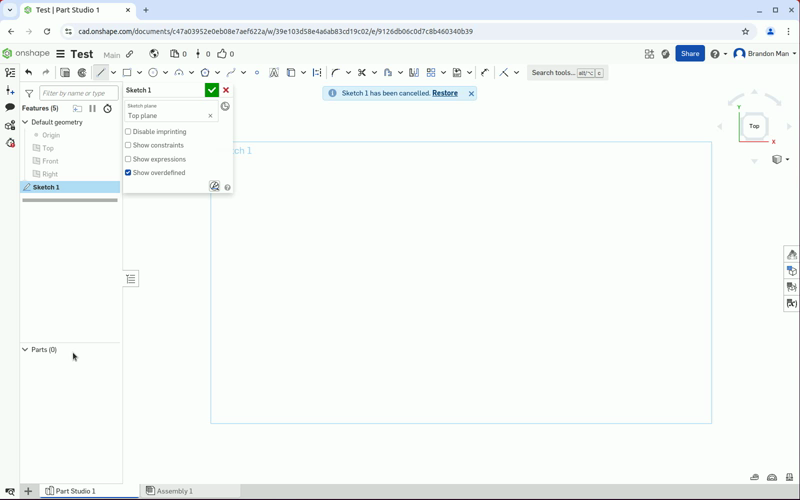
mouse_move(374, 340)
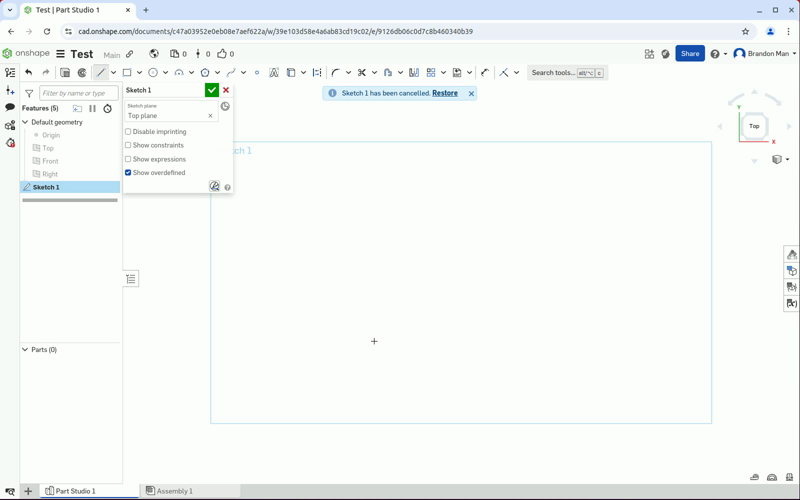
click(374, 340)
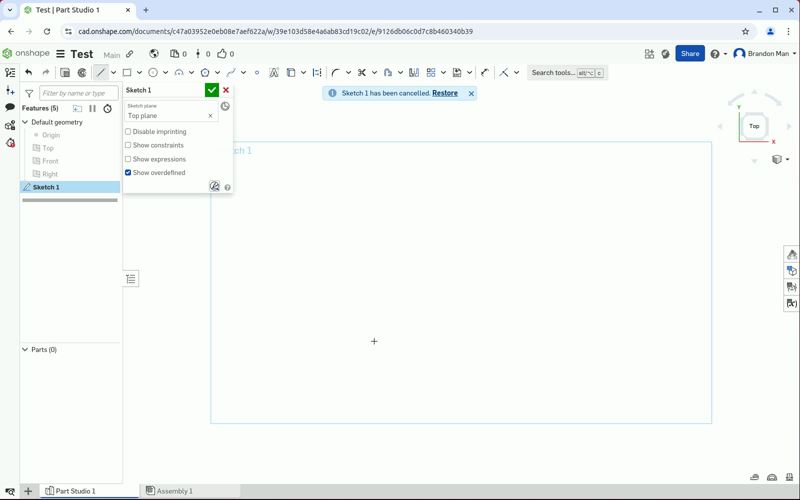
key_up(shift)
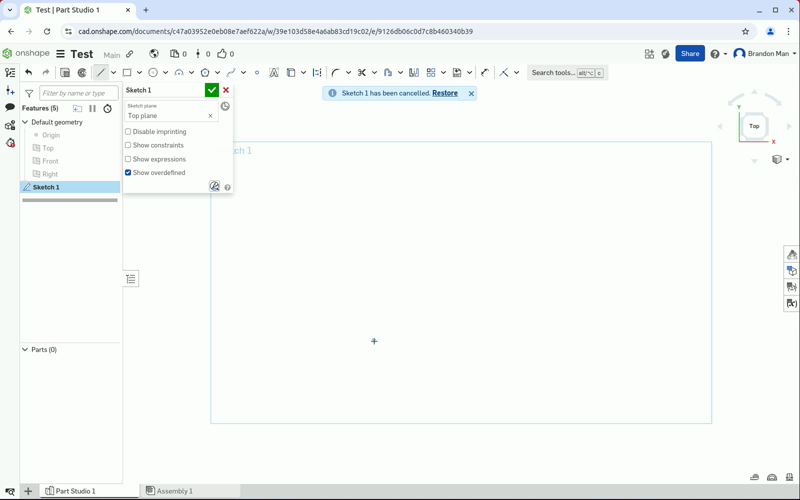
key_down(shift)
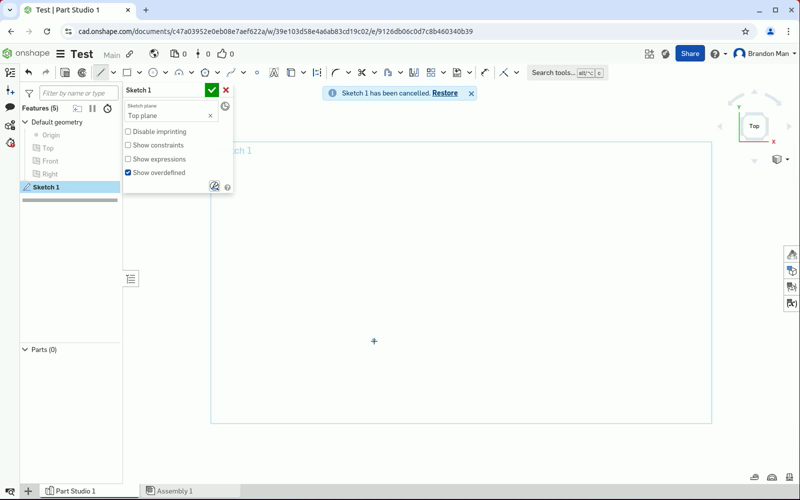
mouse_move(436, 340)
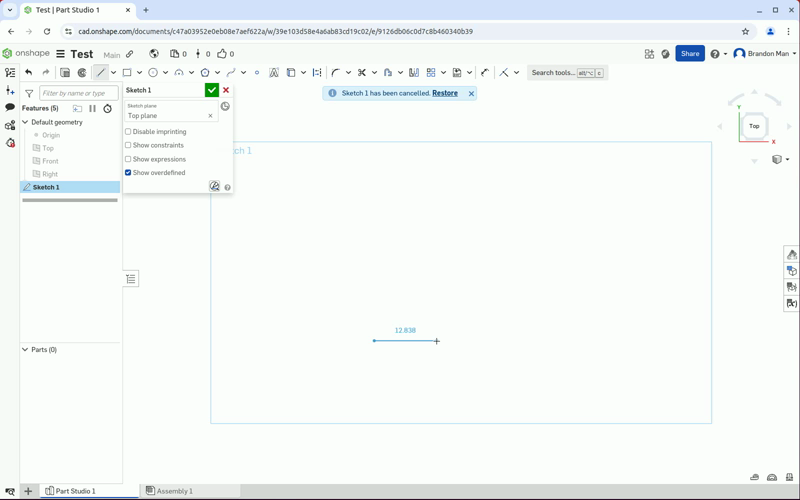
click(436, 340)
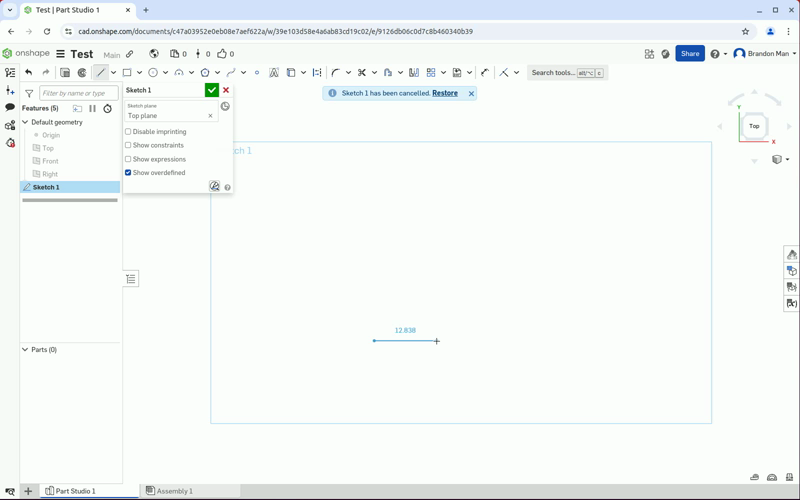
key_up(shift)
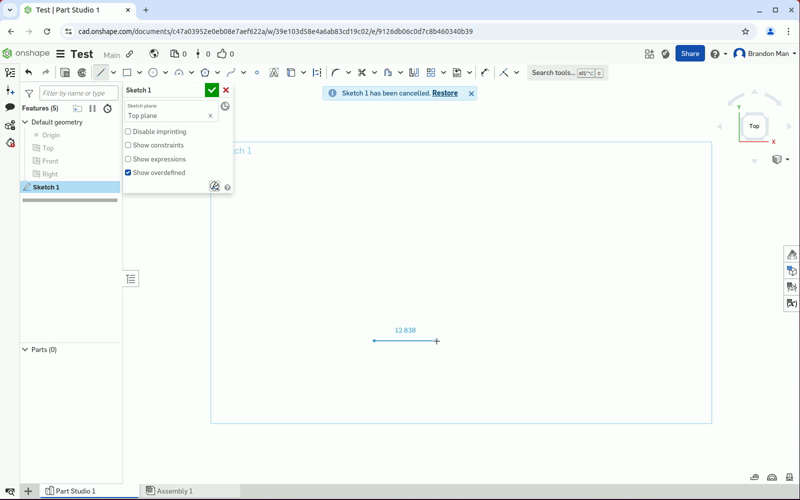
key_down(shift)
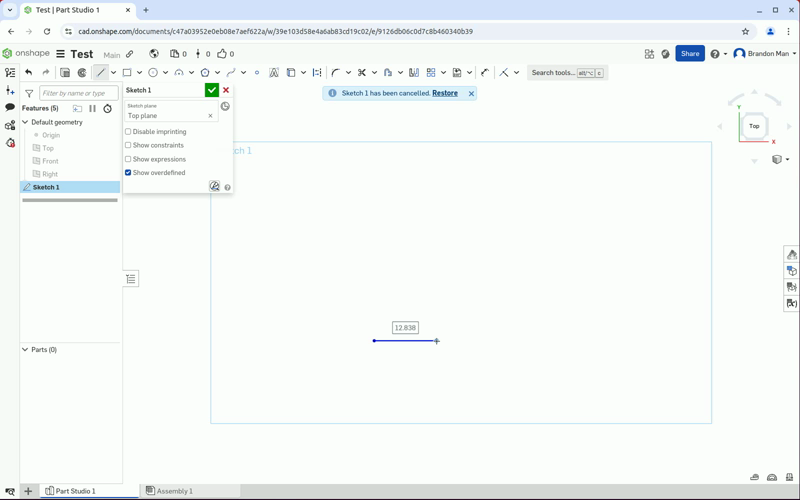
mouse_move(509, 340)
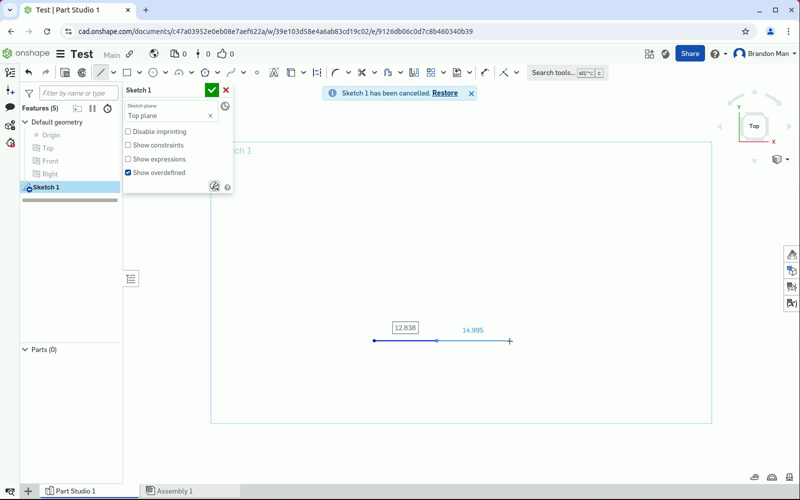
click(509, 340)
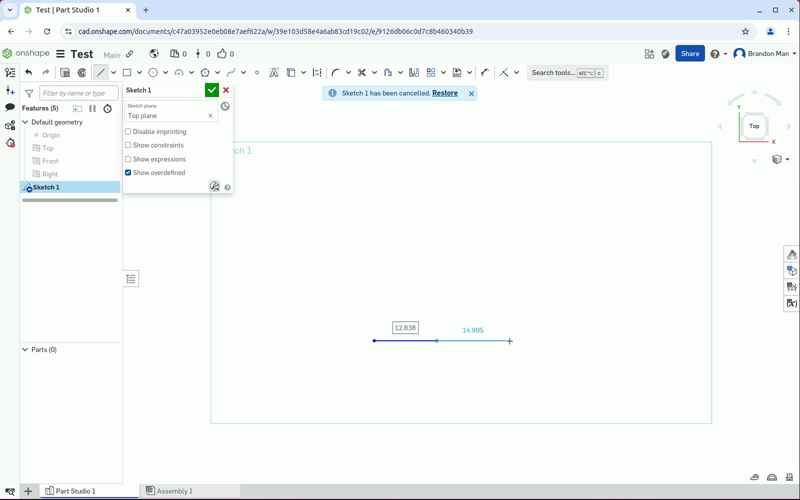
key_up(shift)
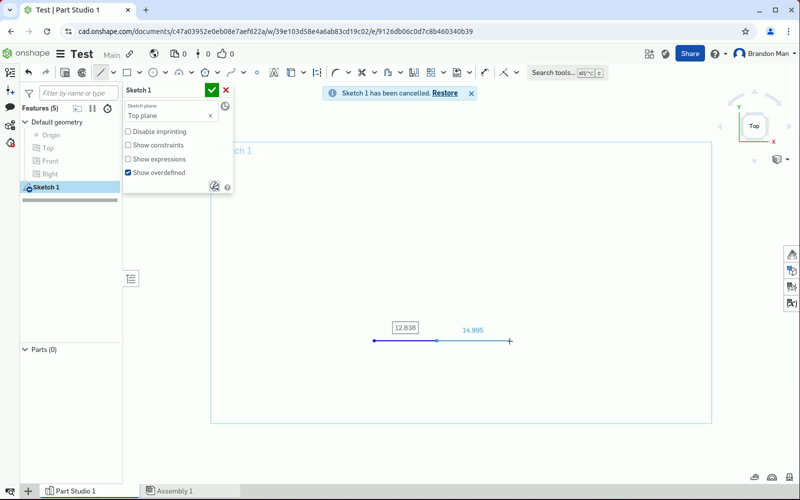
key_down(shift)
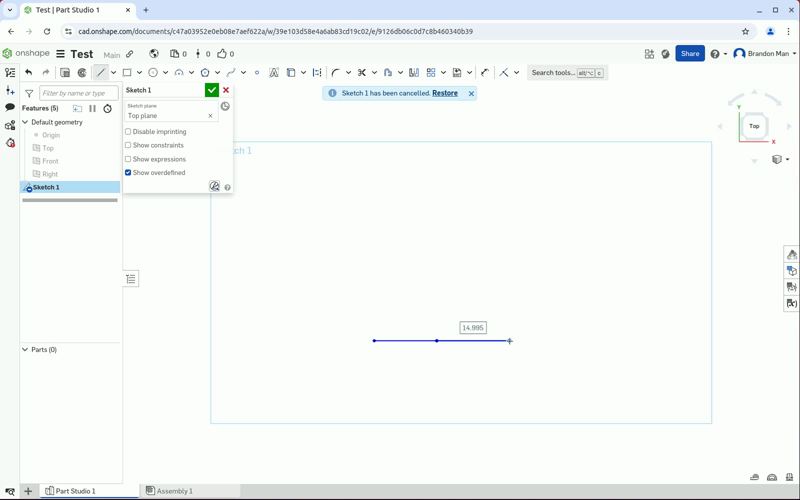
mouse_move(572, 340)
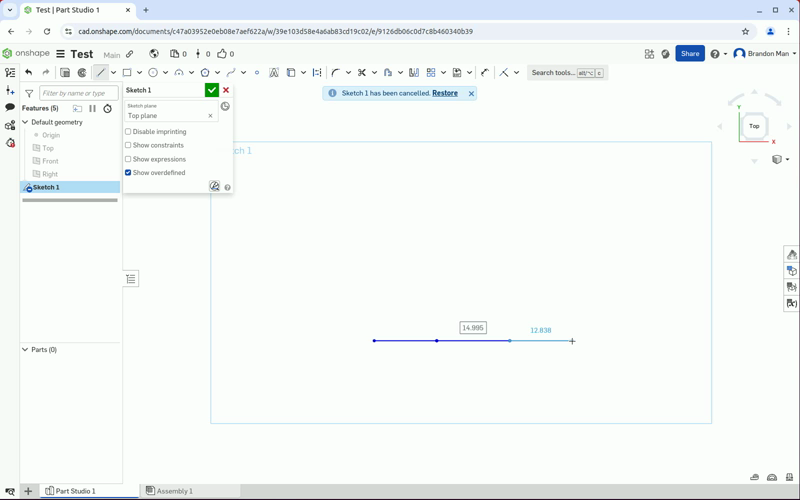
click(572, 340)
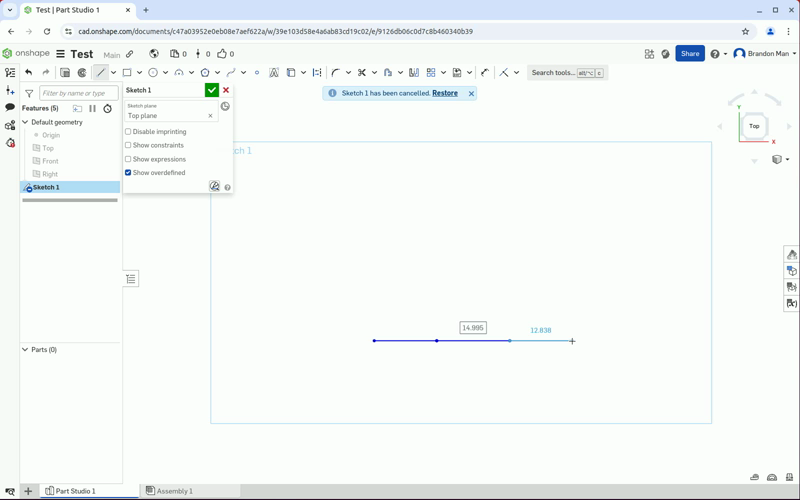
key_up(shift)
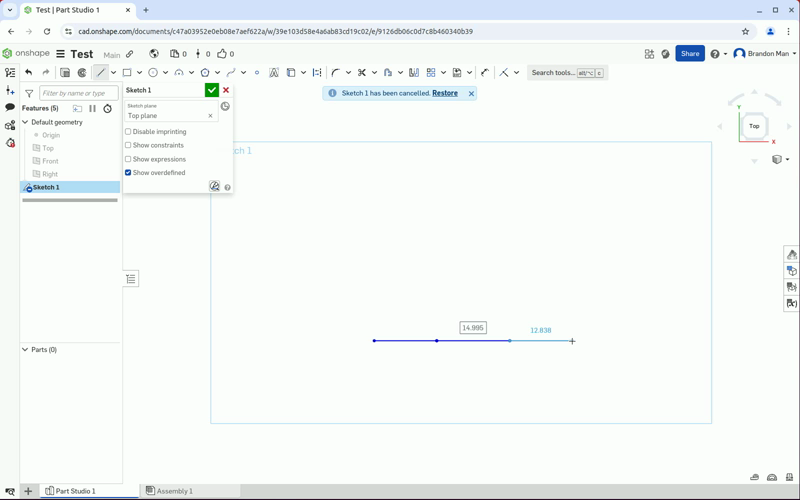
key_down(shift)
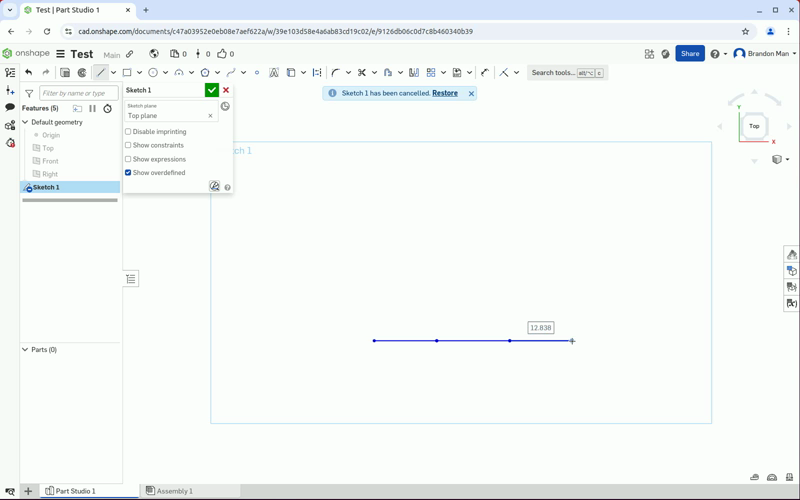
mouse_move(589, 340)
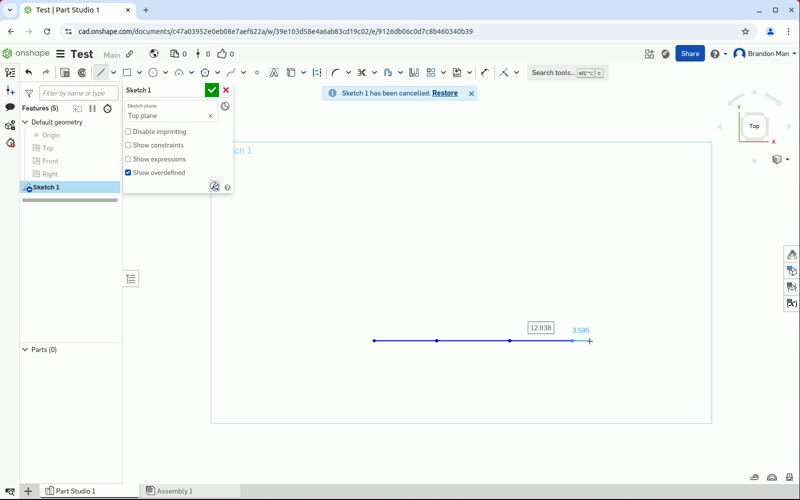
mouse_move(572, 298)
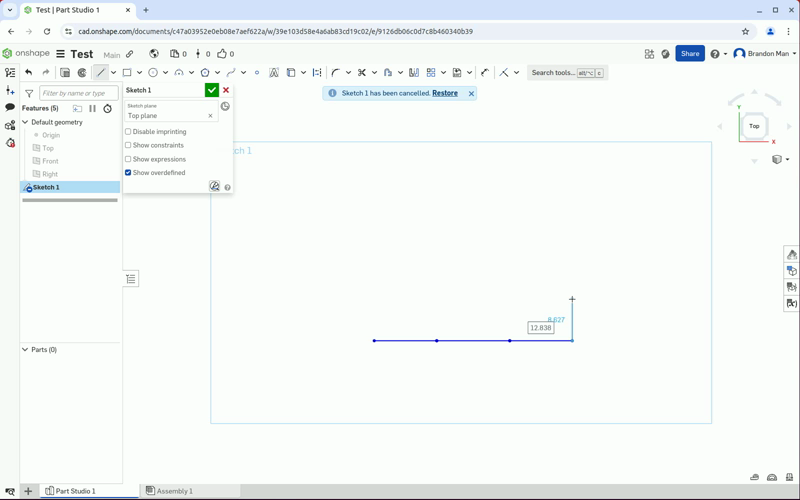
click(572, 298)
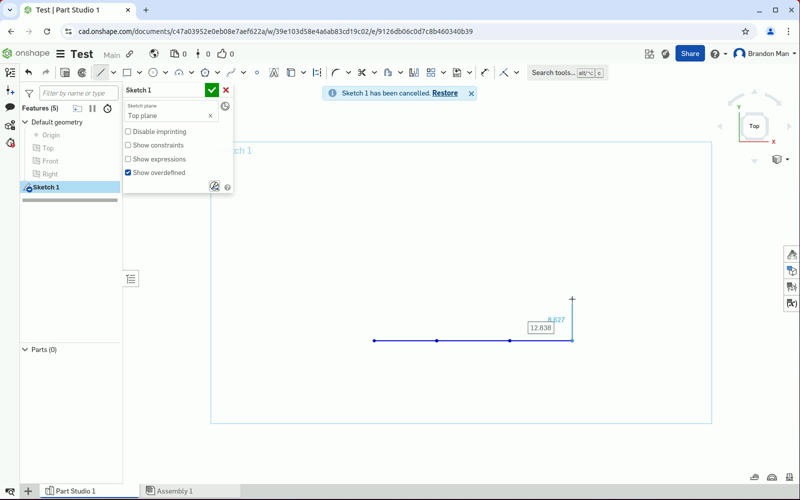
key_up(shift)
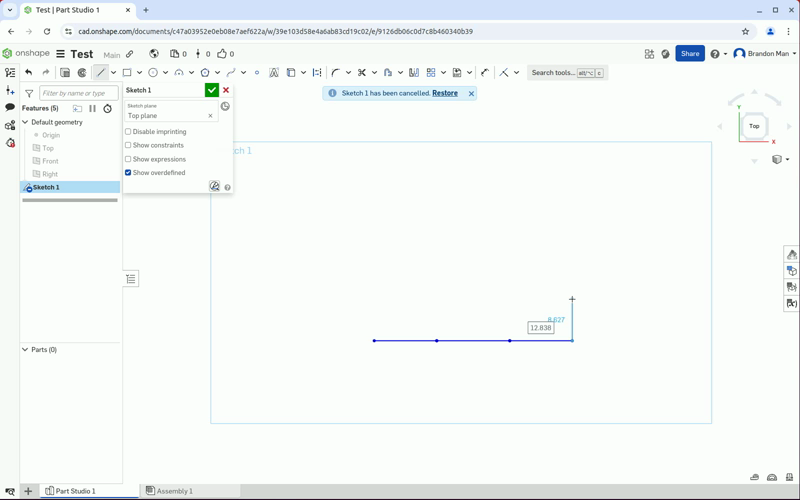
key_down(shift)
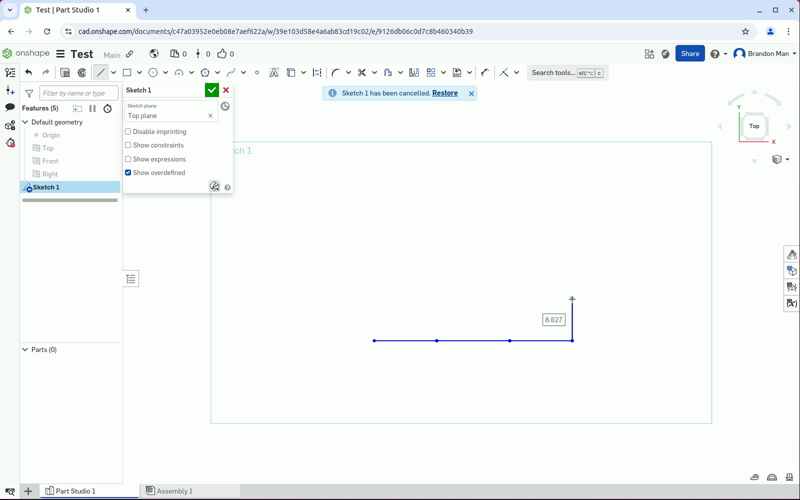
mouse_move(374, 298)
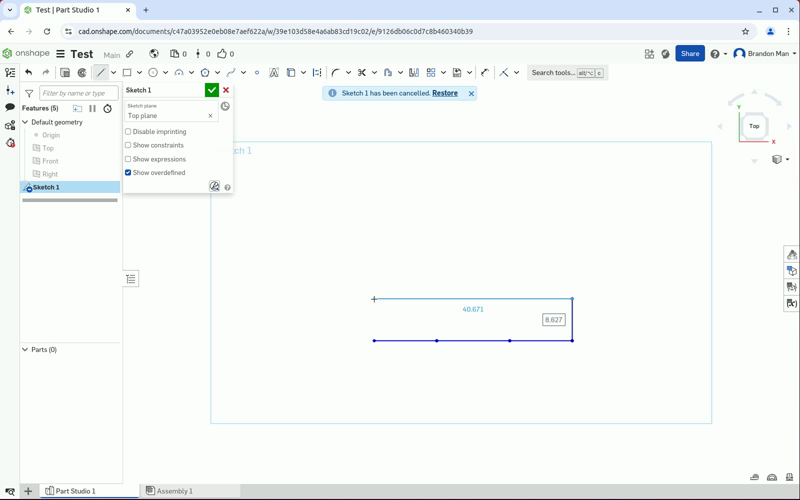
click(374, 298)
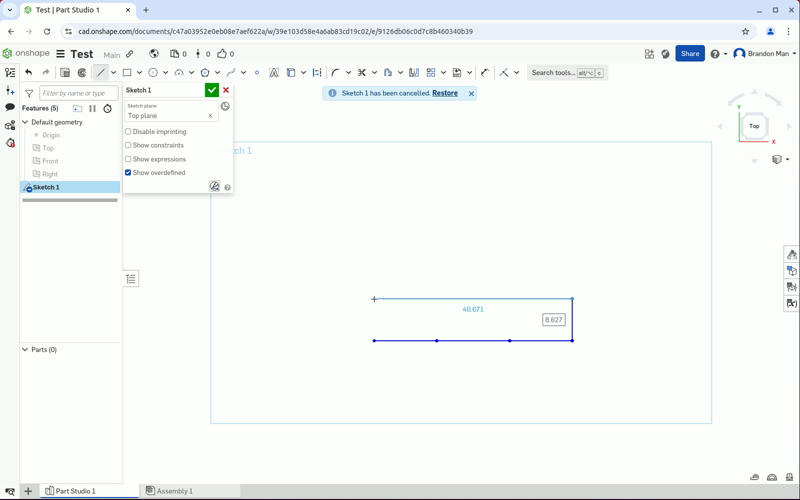
key_up(shift)
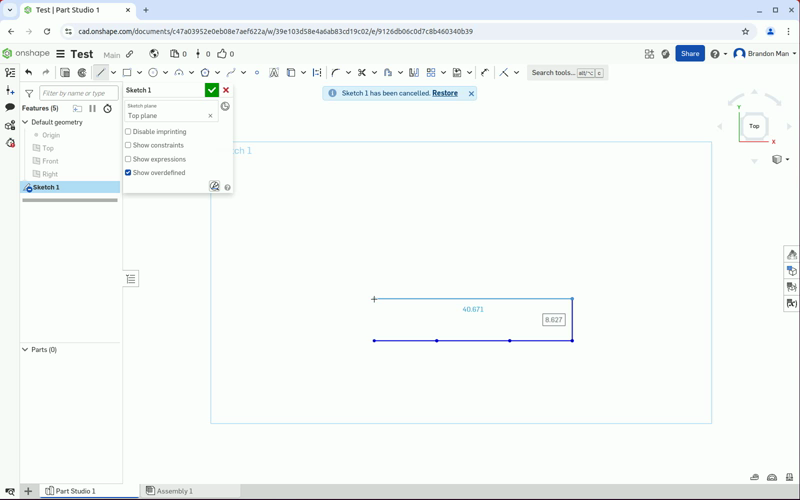
mouse_move(404, 298)
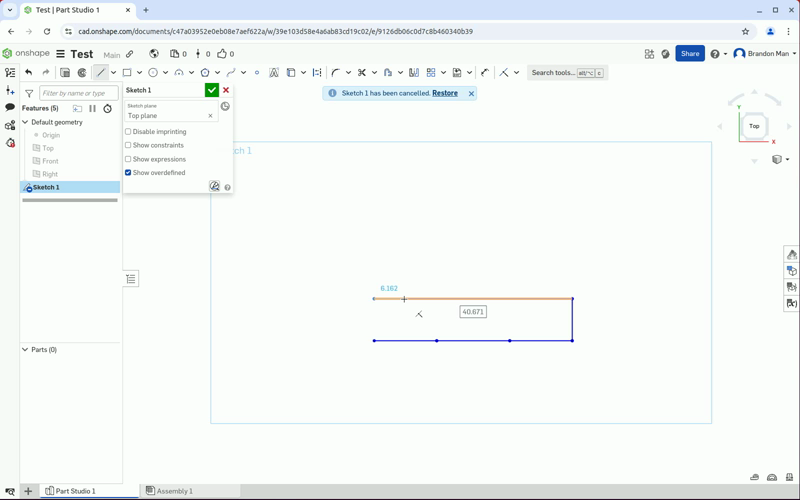
key_down(shift)
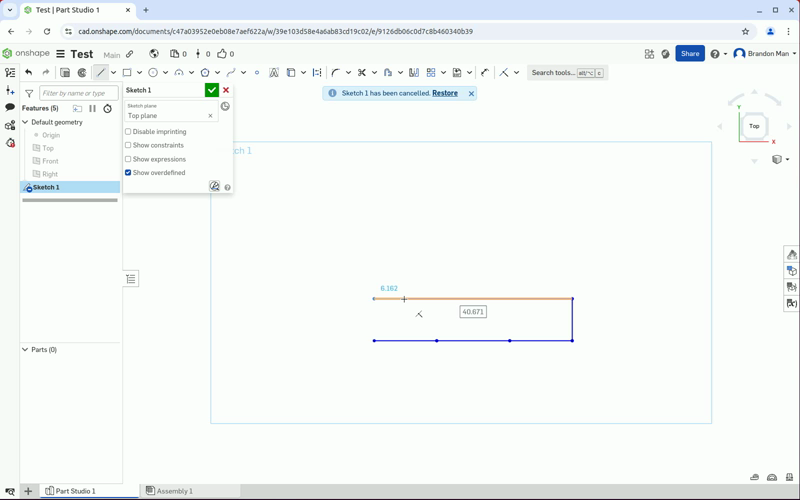
mouse_move(374, 340)
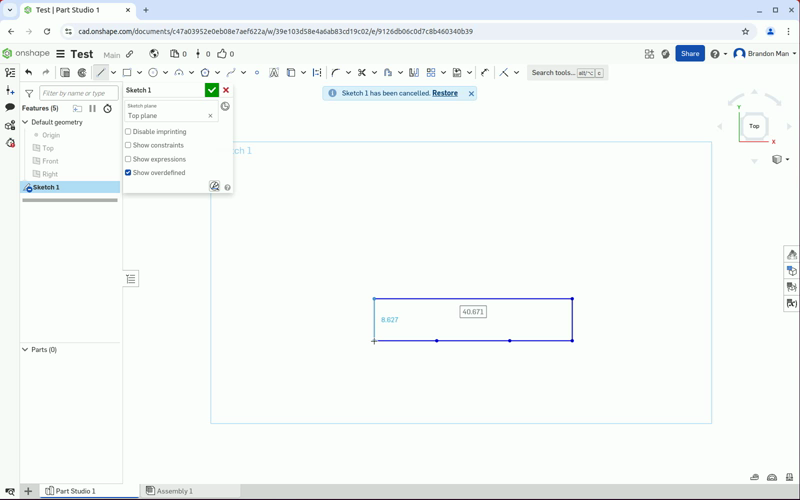
key_up(shift)
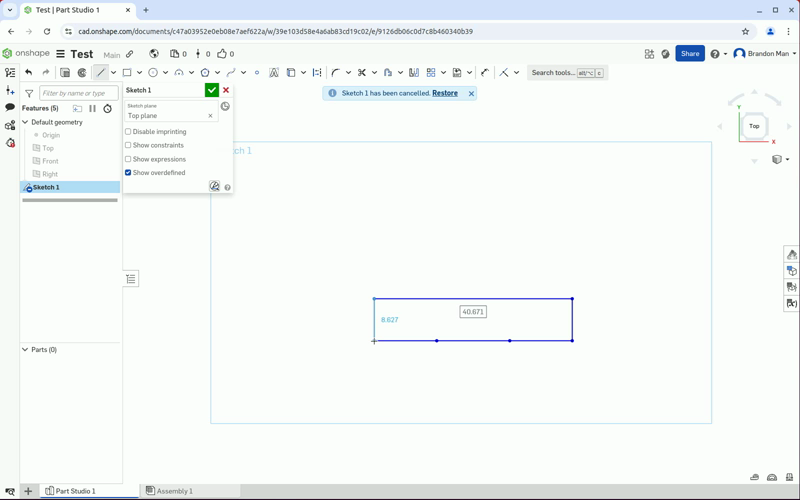
click(374, 340)
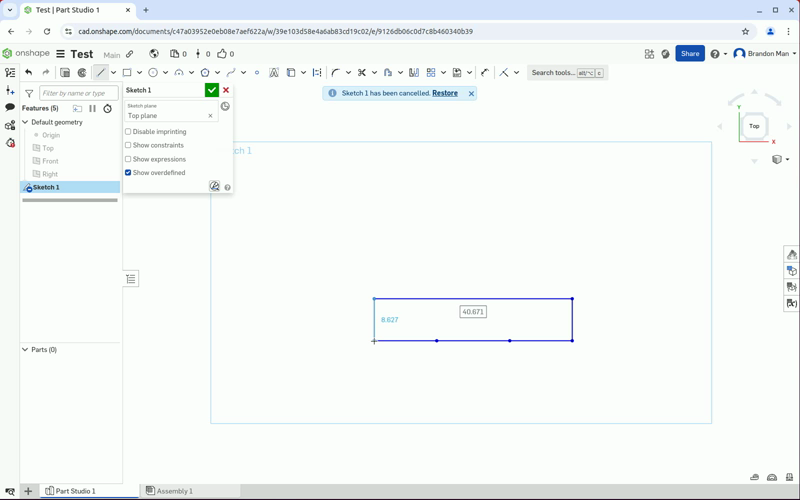
key(esc)
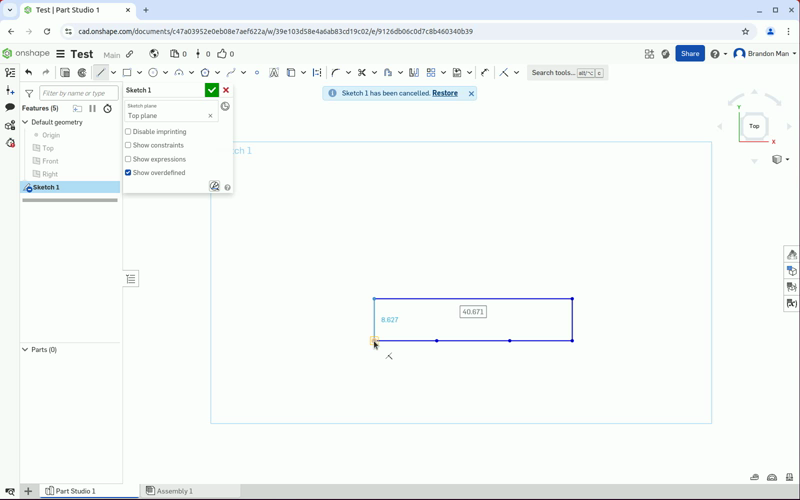
mouse_move(520, 326)
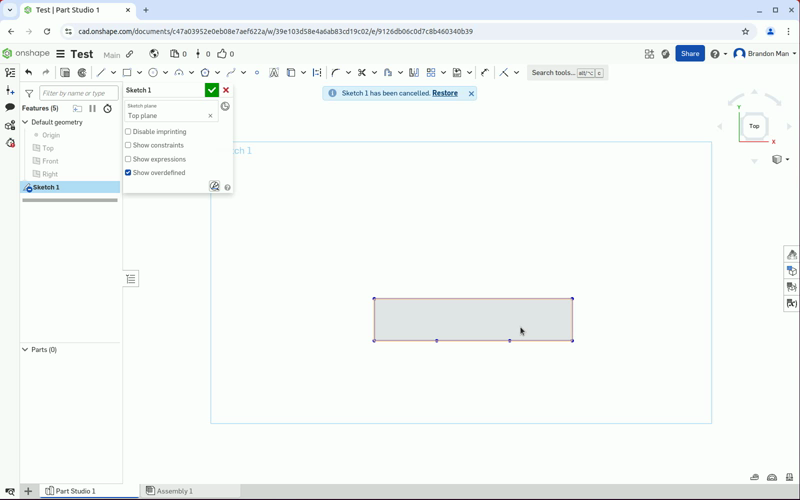
click(520, 326)
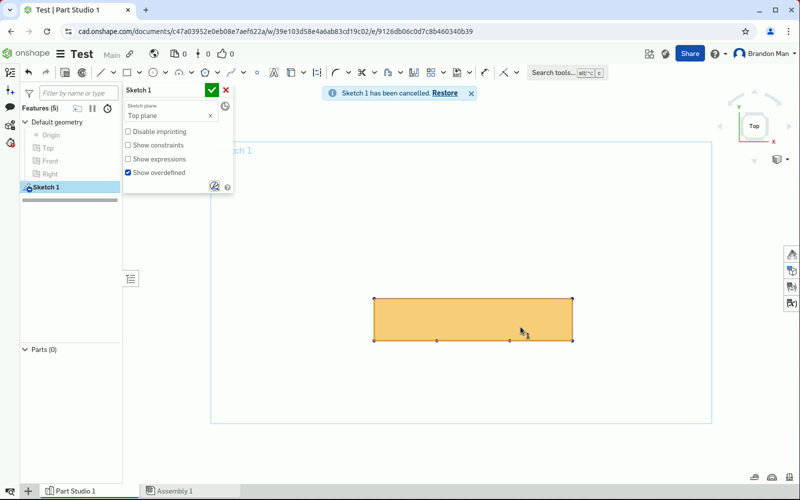
mouse_move(73, 352)
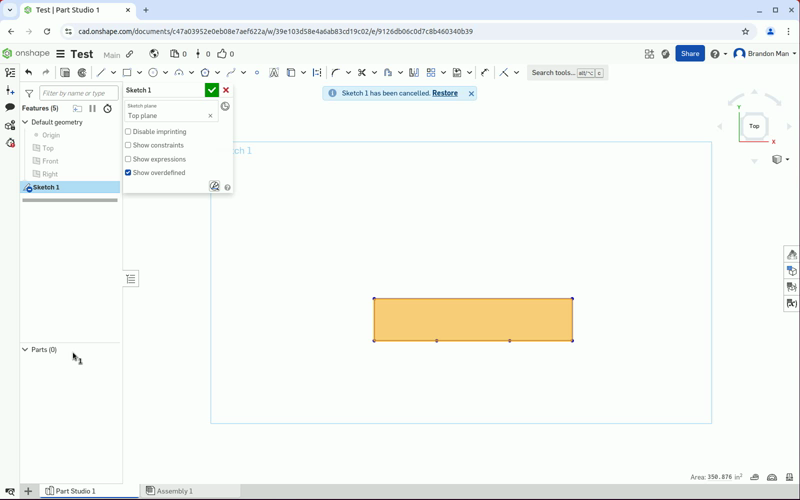
key(shift+y)
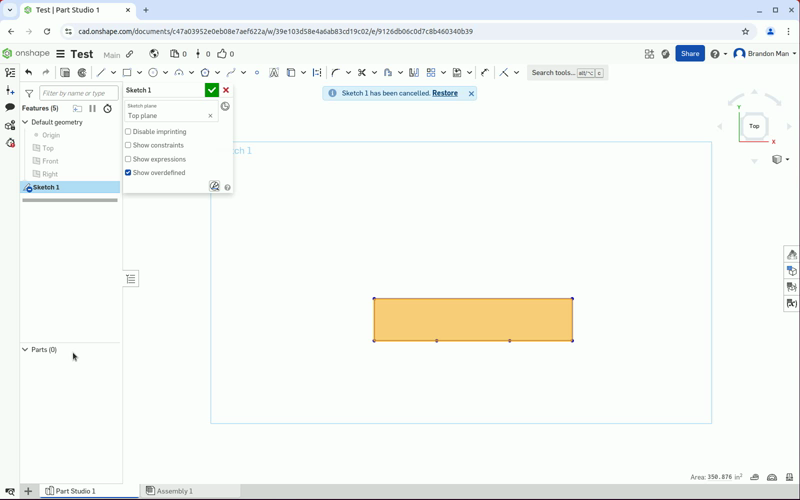
key(shift+e)
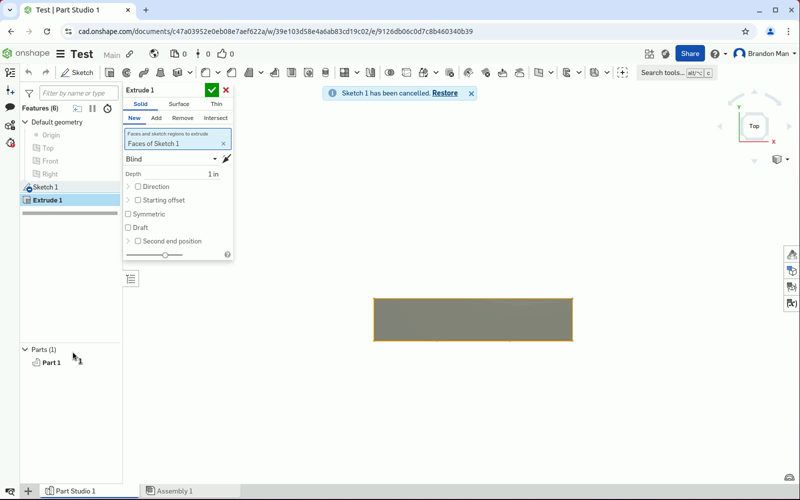
mouse_move(143, 106)
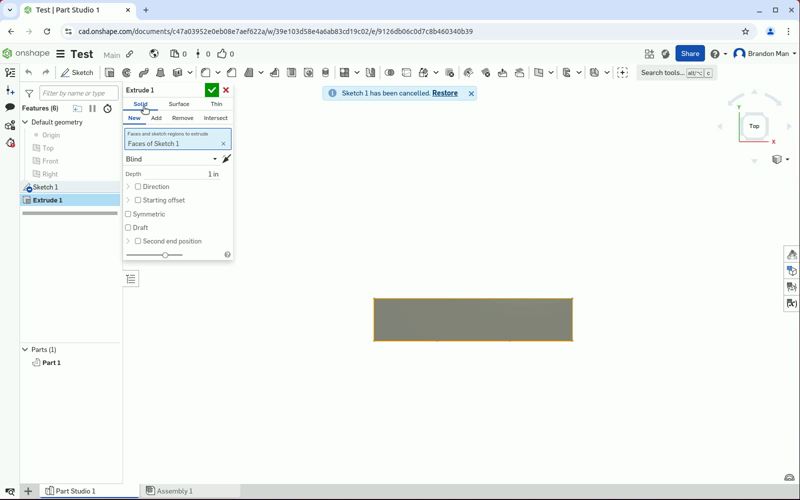
click(143, 106)
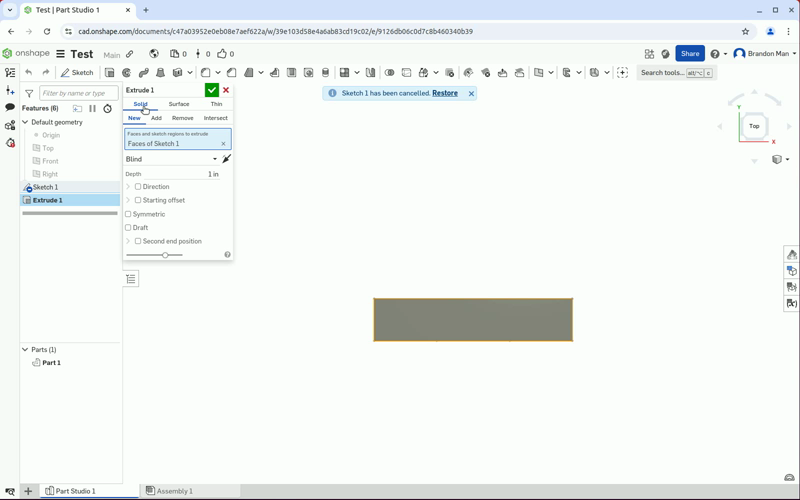
mouse_move(137, 120)
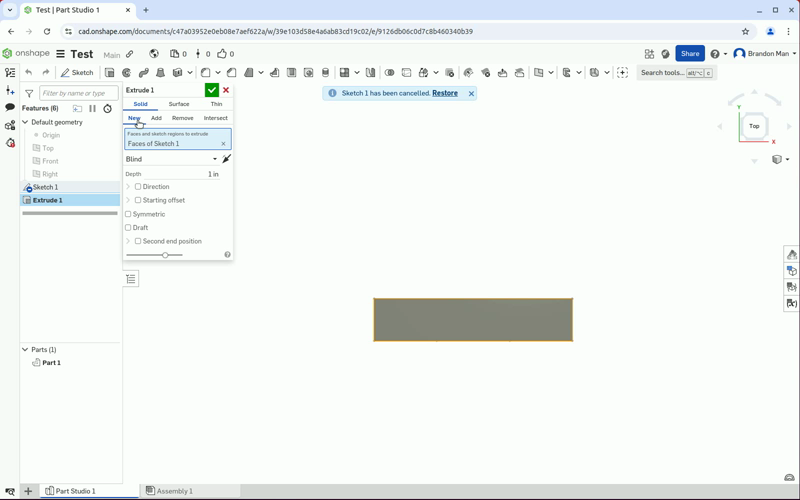
click(137, 120)
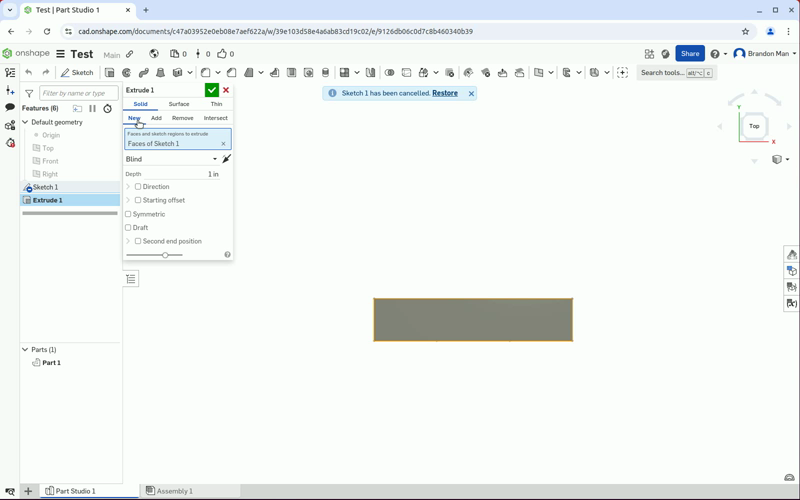
key(tab, 4)
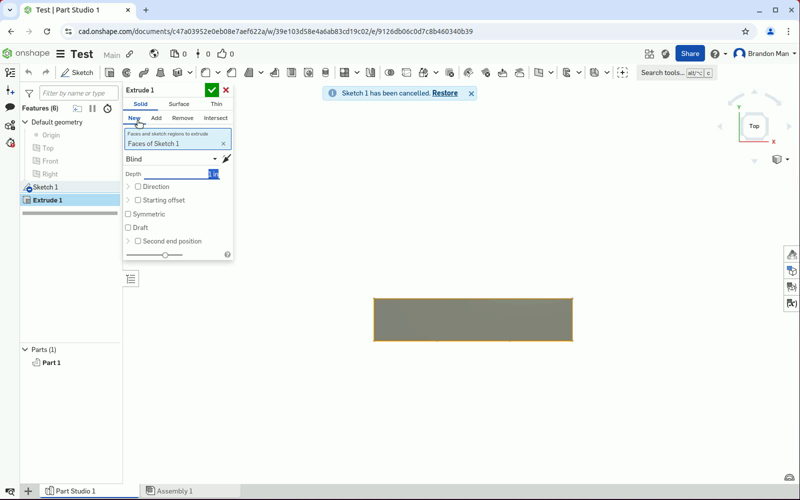
text(6.499)
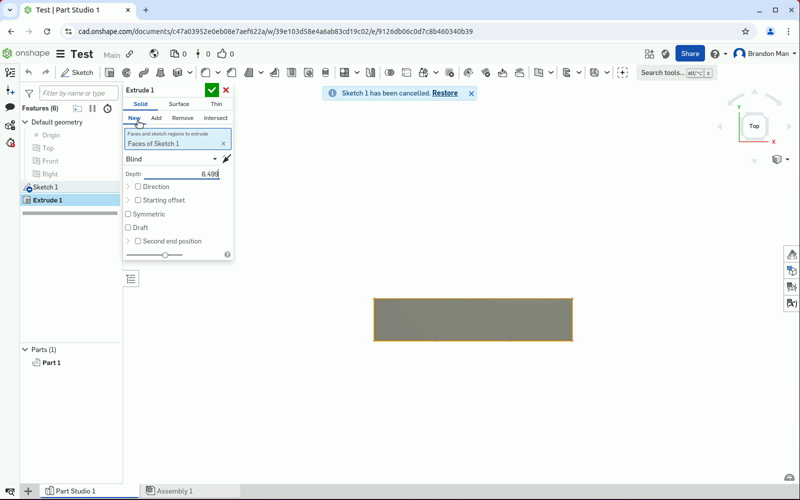
key(enter)
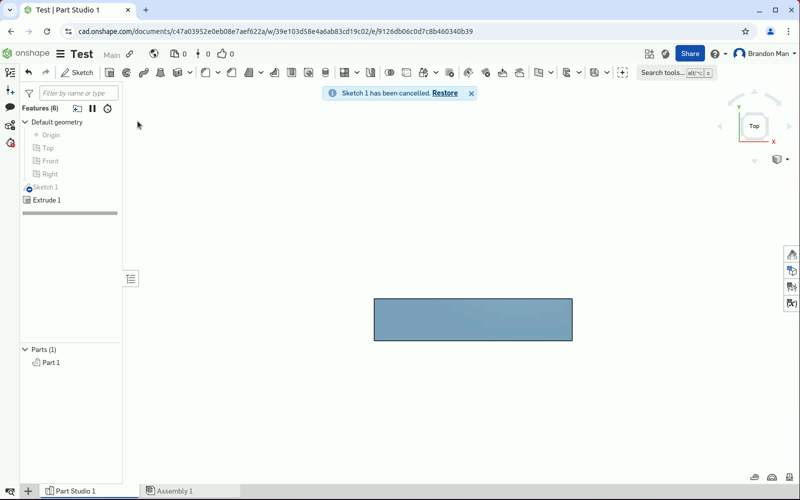
key(shift+h)
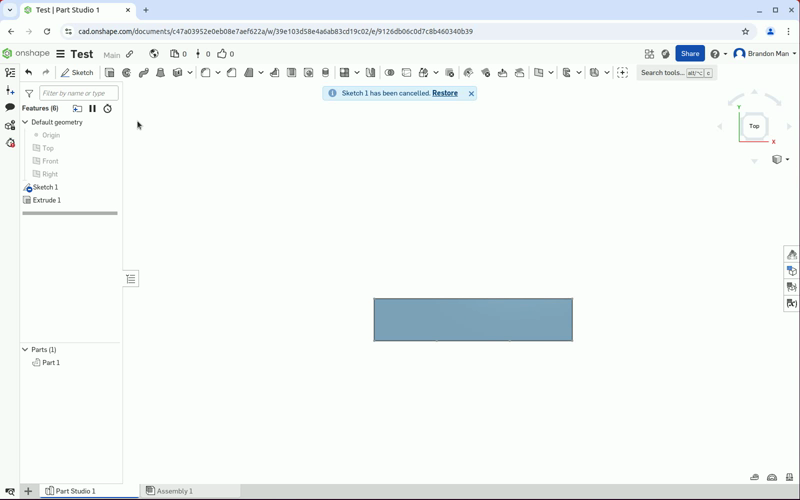
key(shift+h)
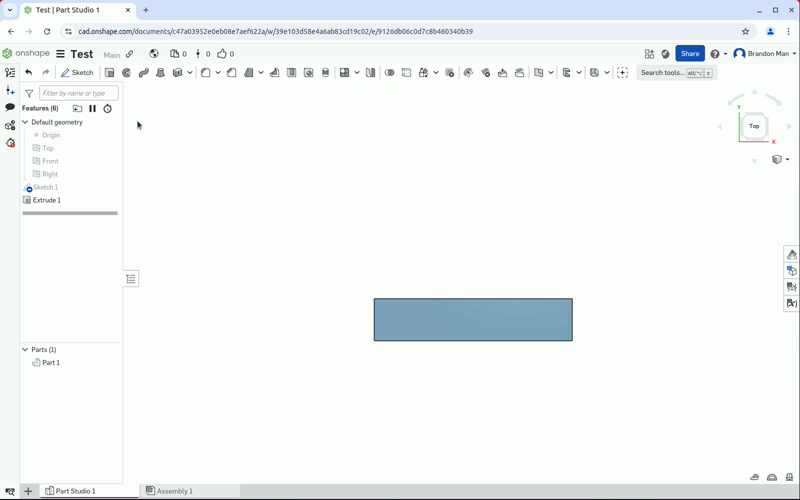
mouse_move(73, 189)
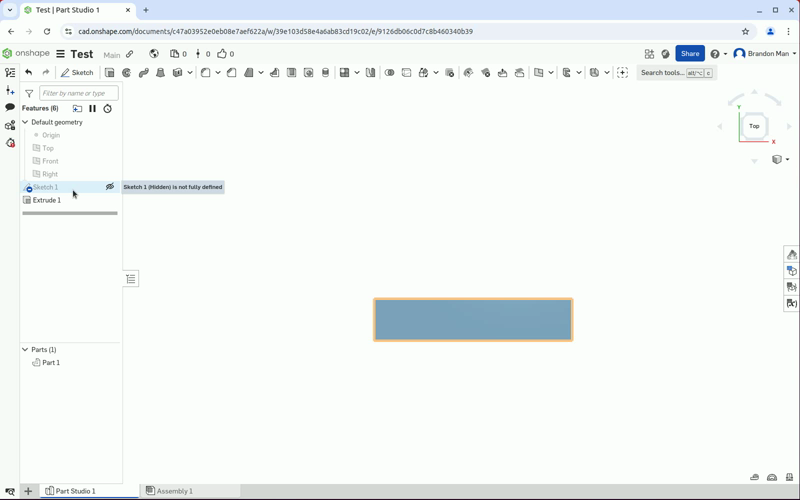
click(73, 189)
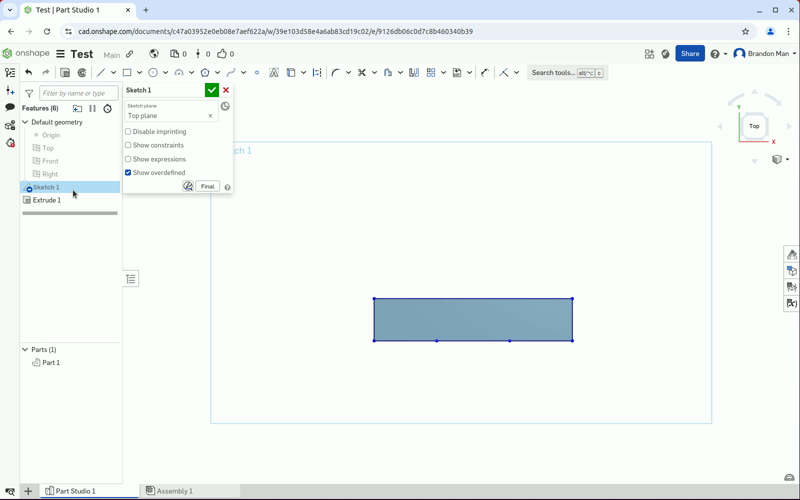
mouse_move(229, 92)
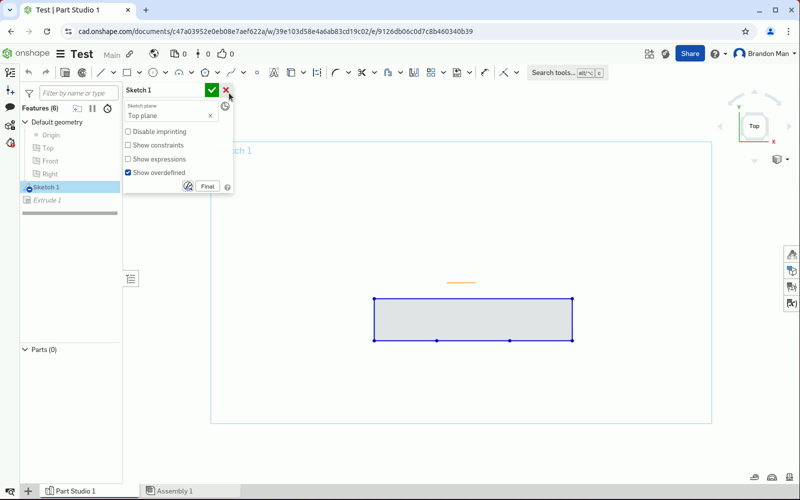
click(229, 92)
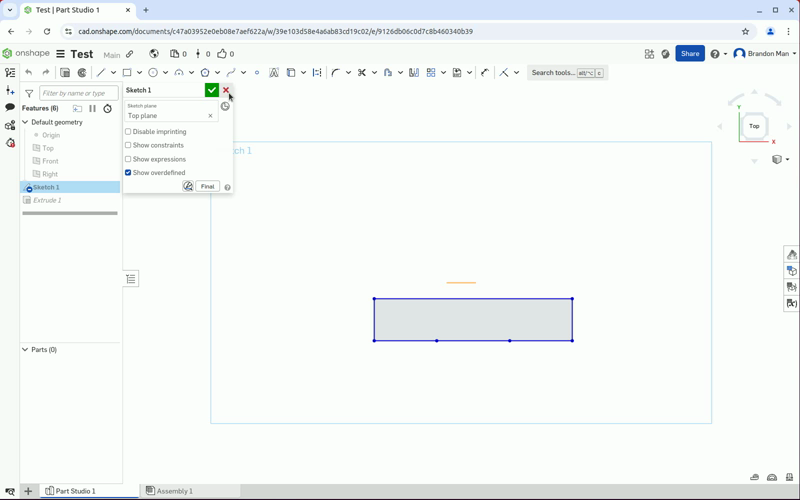
key(shift+s)
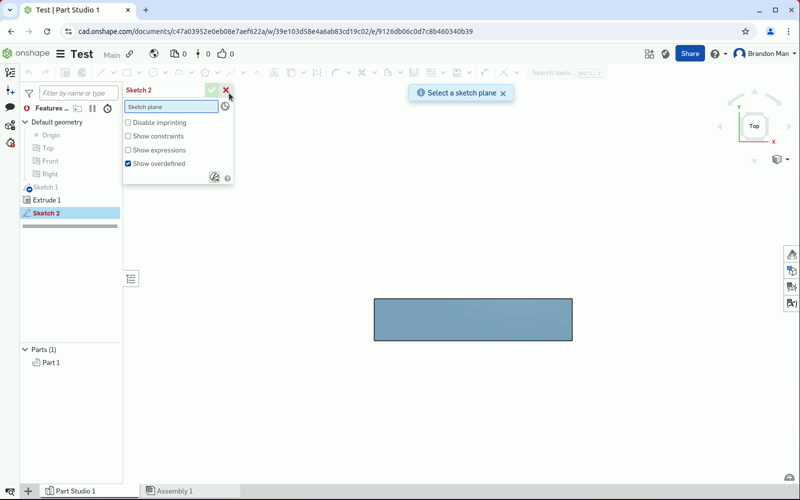
mouse_move(73, 150)
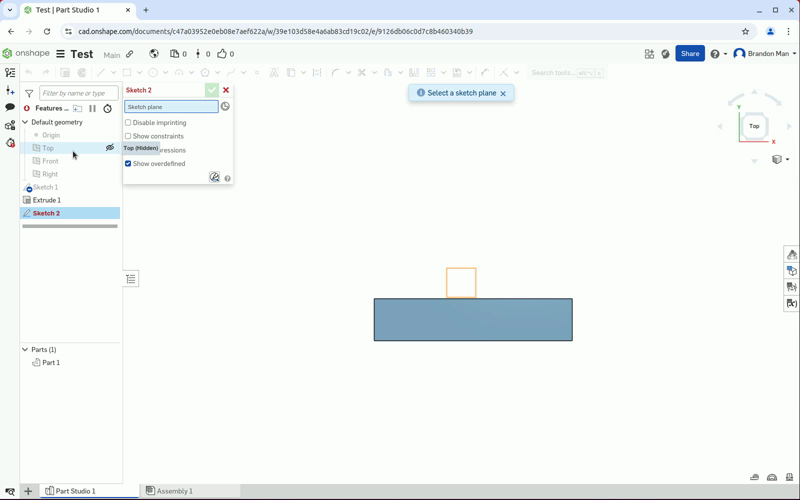
click(73, 150)
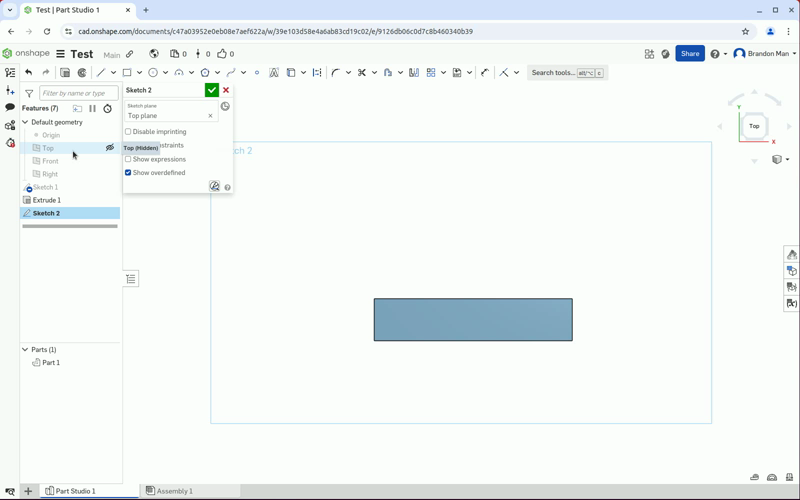
mouse_move(73, 352)
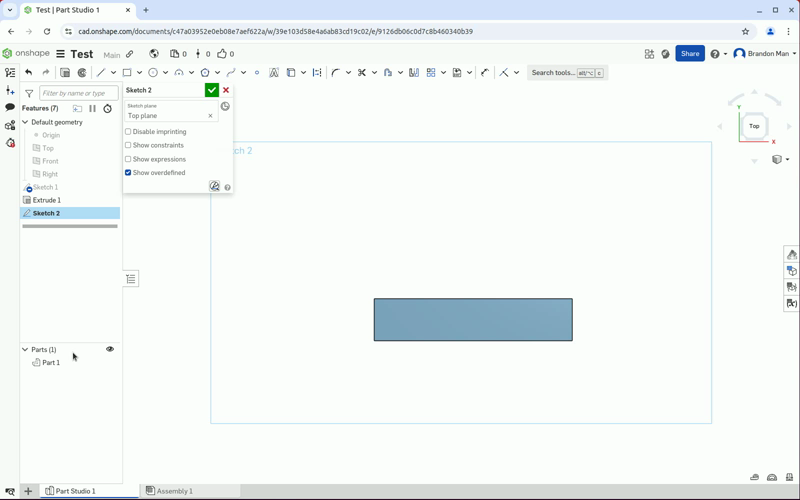
key(y)
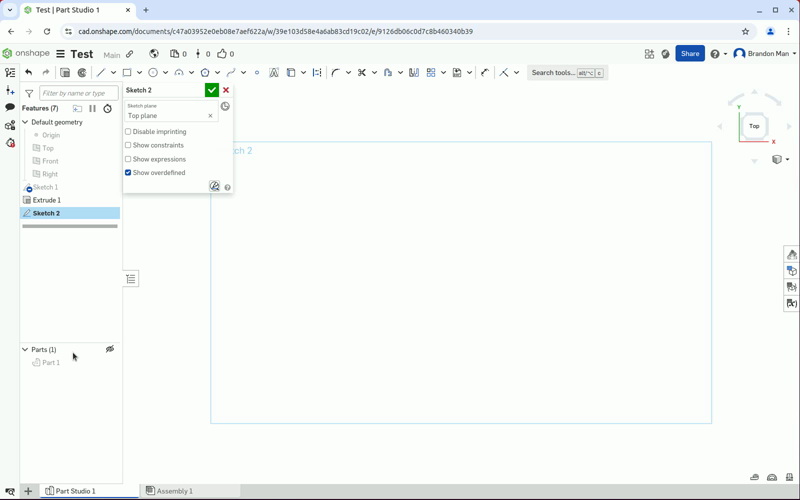
key(l)
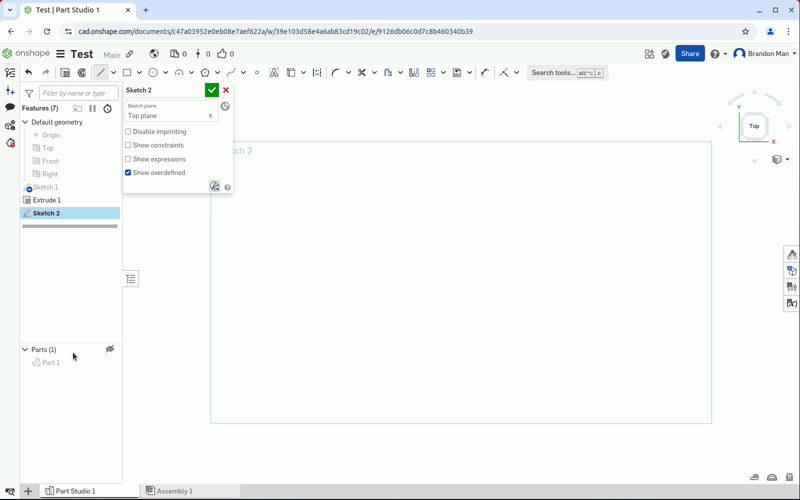
key_down(shift)
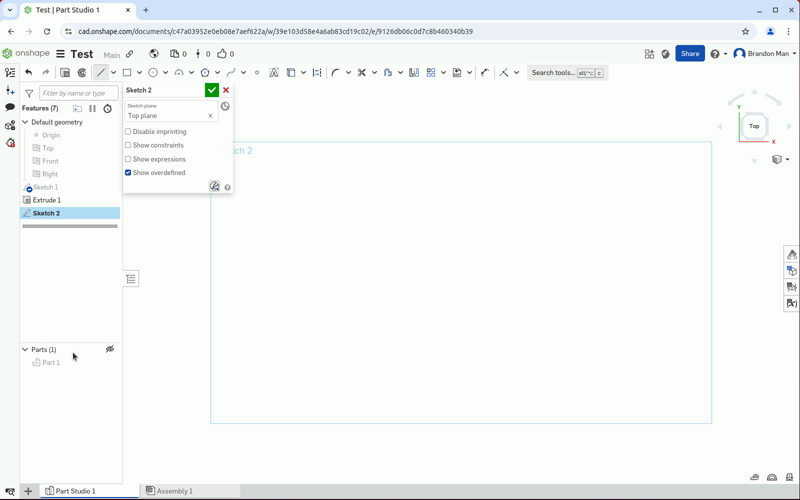
mouse_move(437, 391)
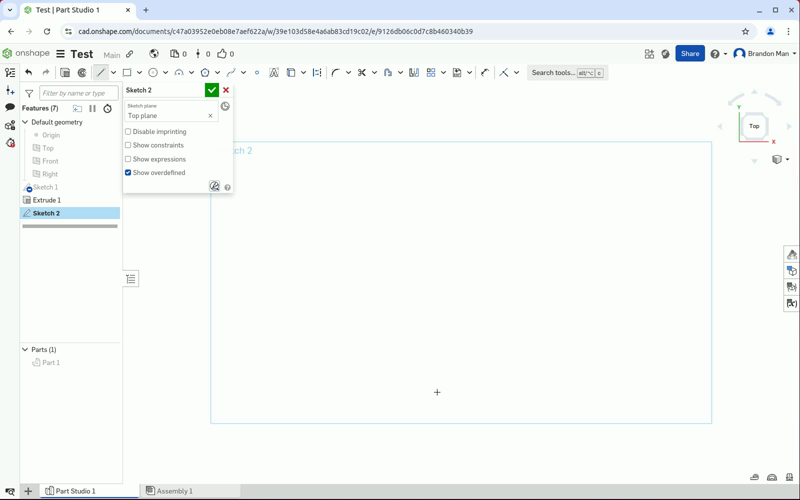
click(437, 391)
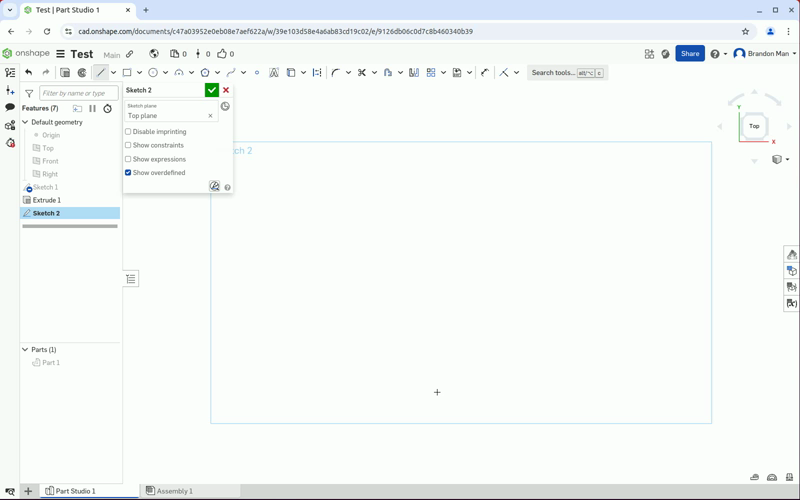
key_up(shift)
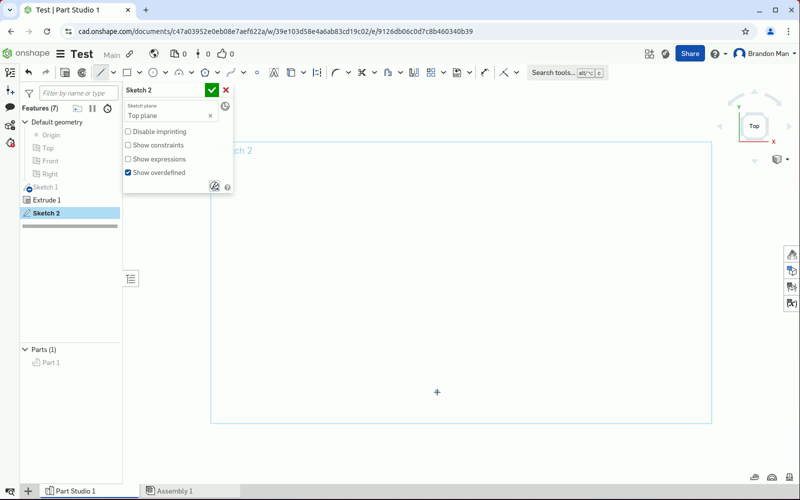
key_down(shift)
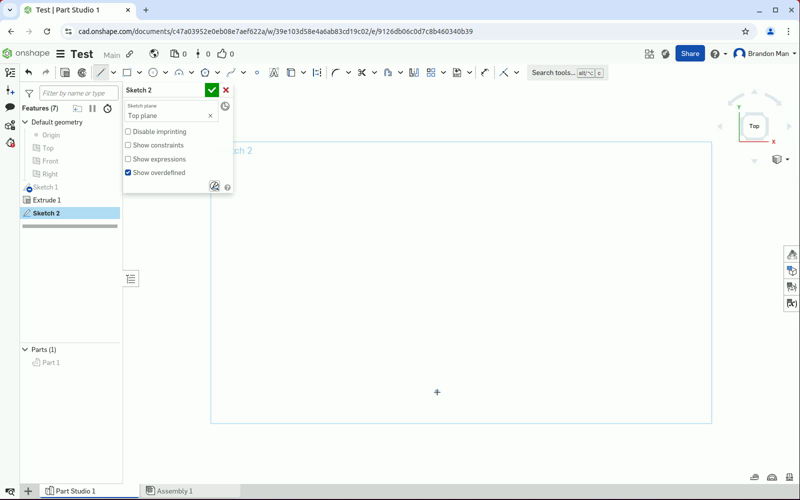
mouse_move(510, 391)
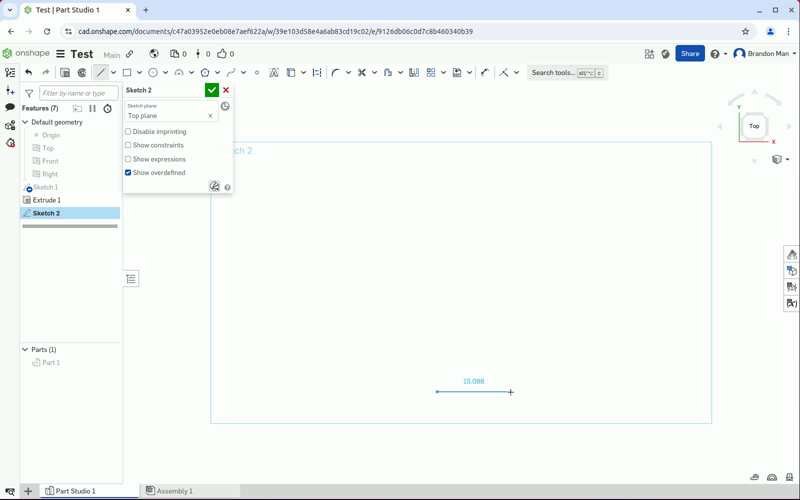
click(510, 391)
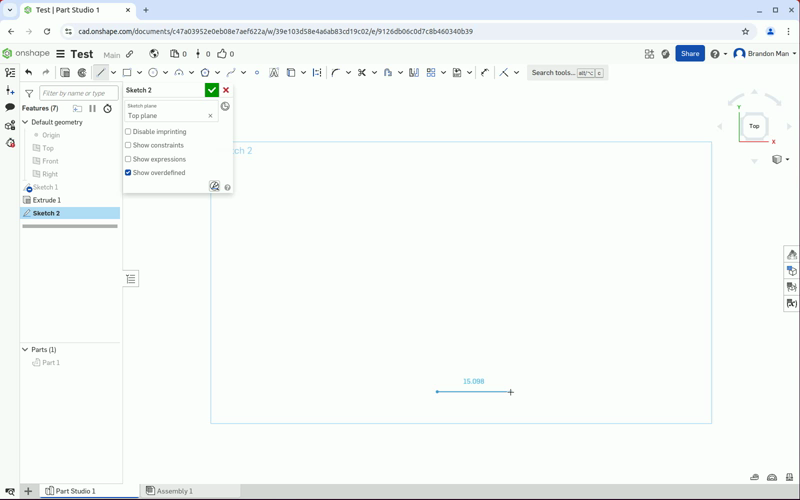
key_up(shift)
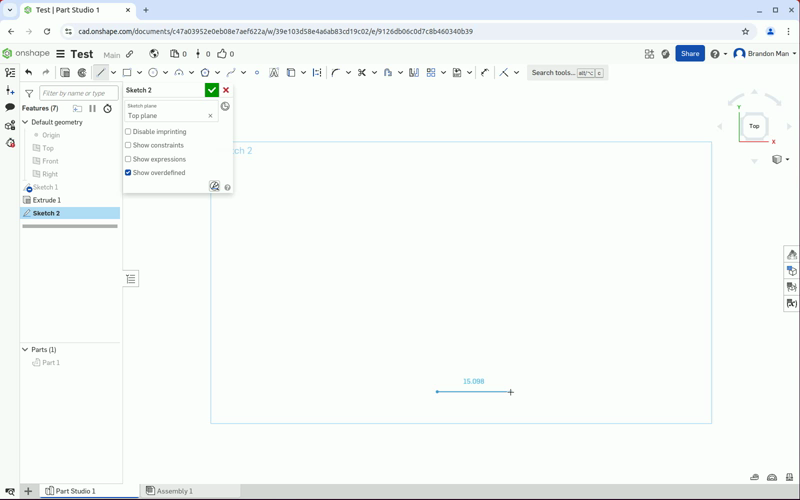
key_down(shift)
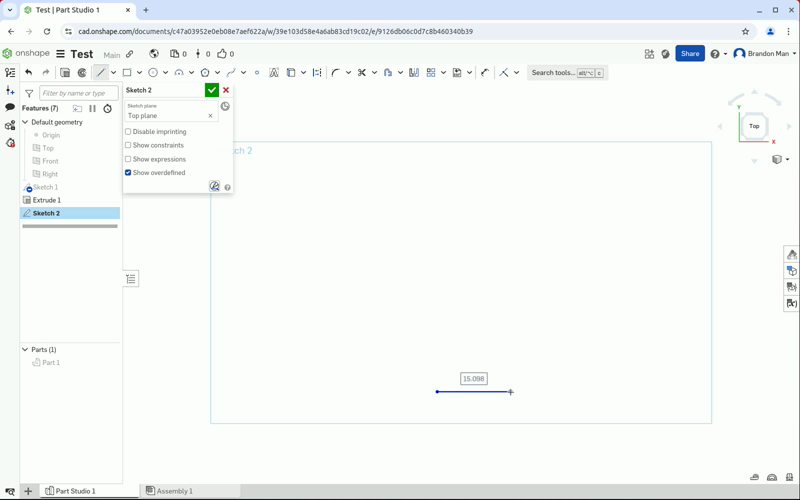
mouse_move(540, 391)
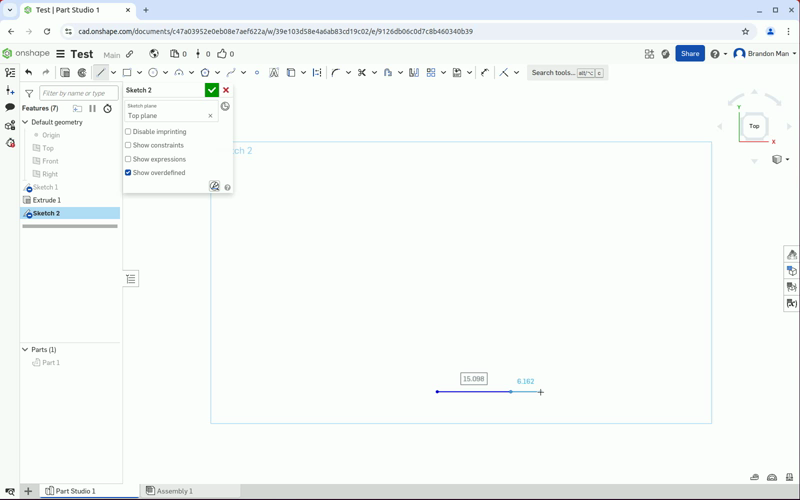
mouse_move(510, 339)
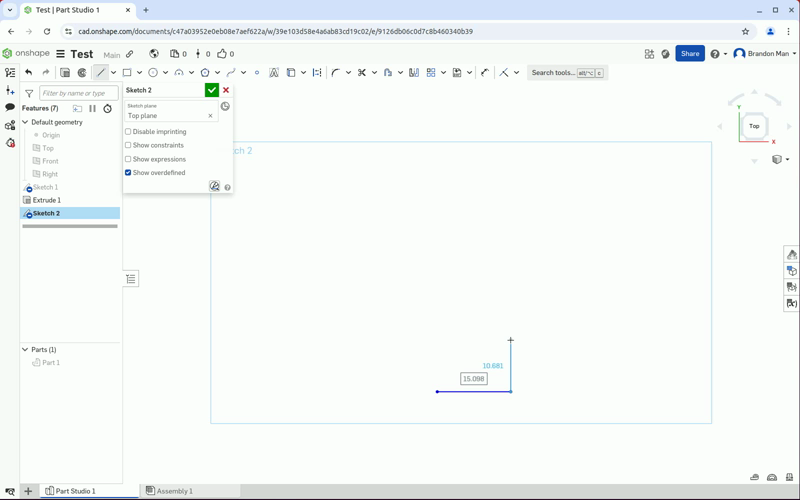
click(510, 339)
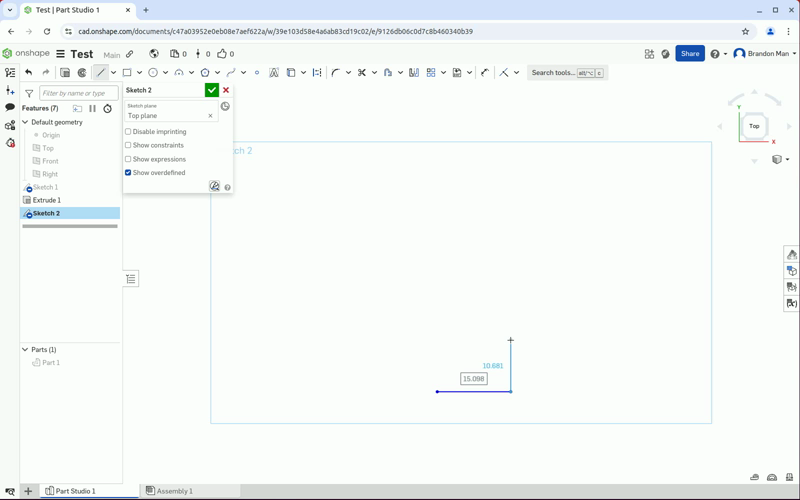
key_up(shift)
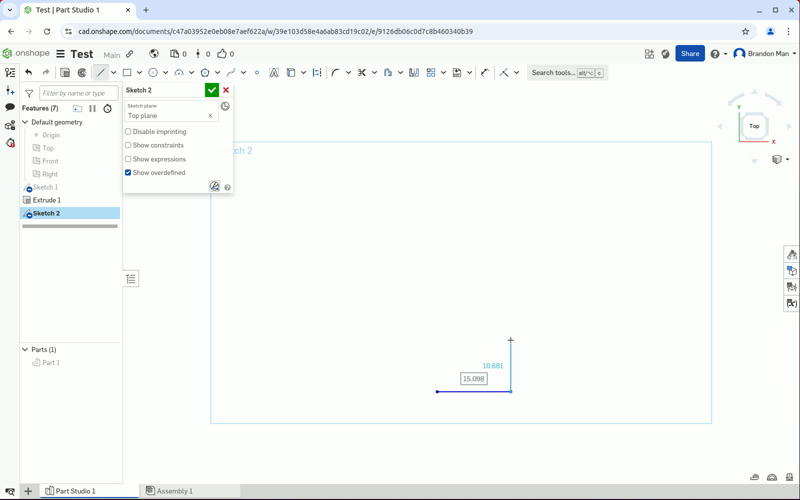
key_down(shift)
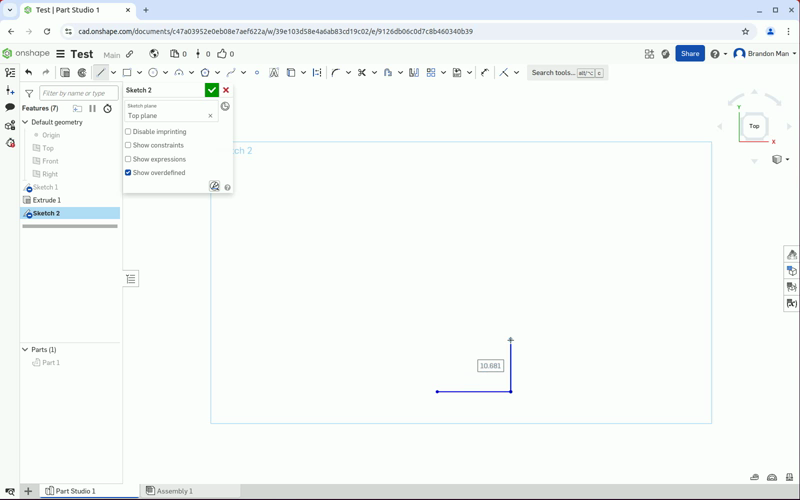
mouse_move(437, 339)
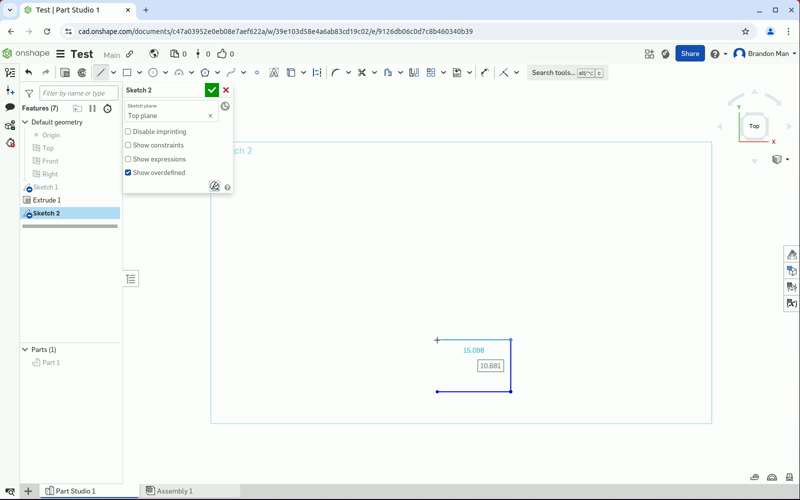
click(437, 339)
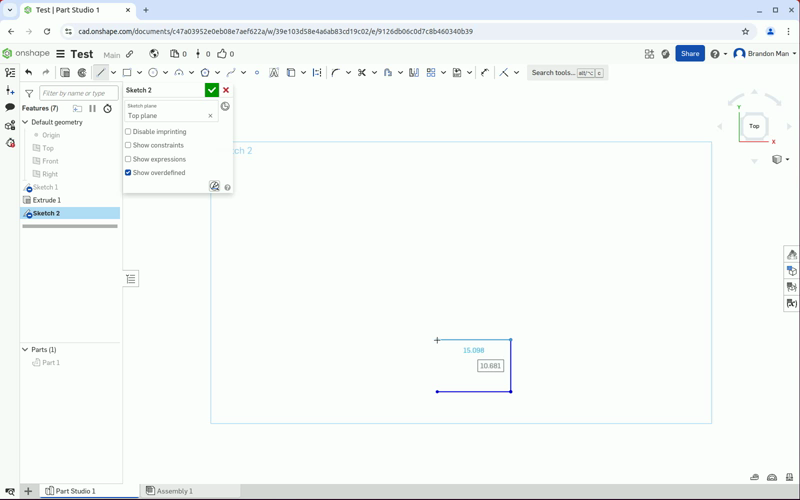
key_up(shift)
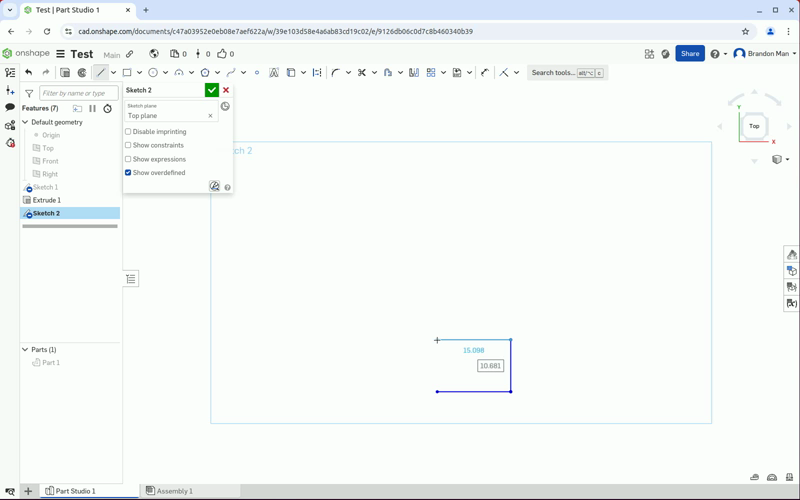
mouse_move(467, 339)
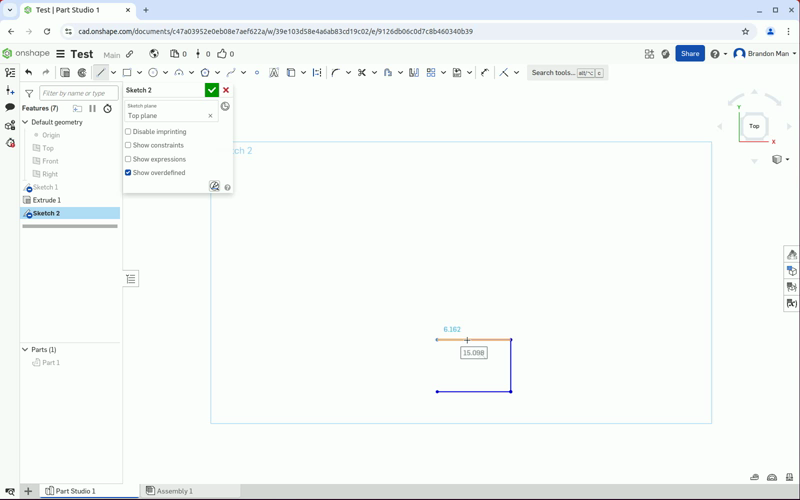
key_down(shift)
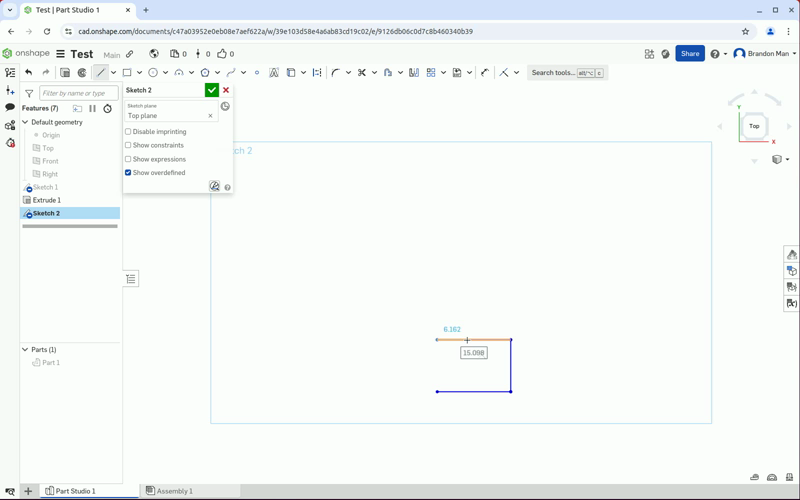
mouse_move(437, 391)
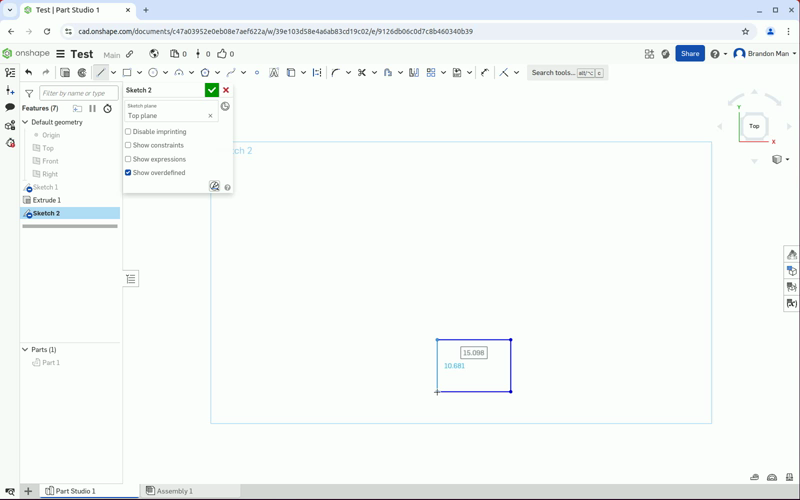
key_up(shift)
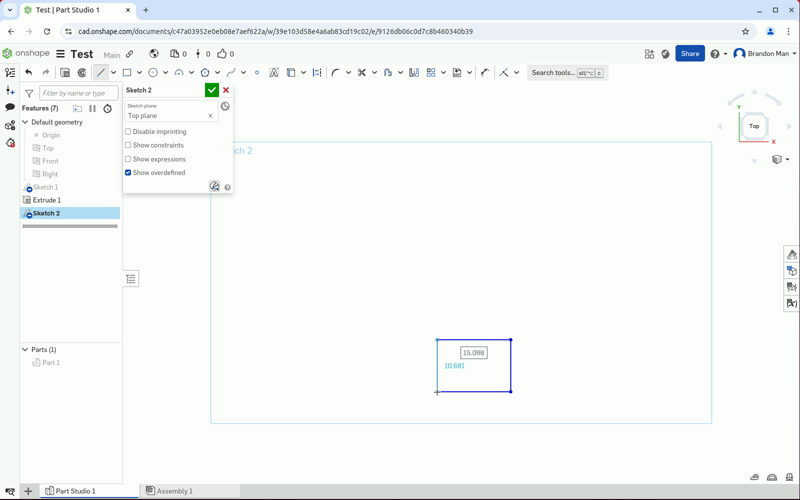
click(437, 391)
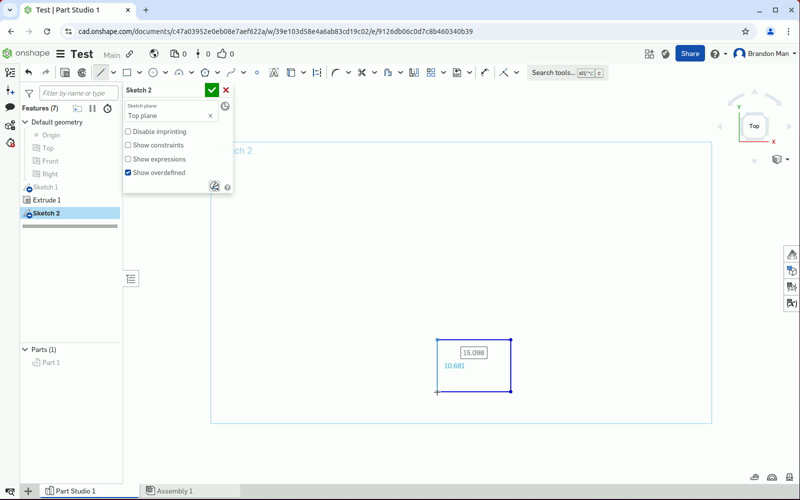
key(esc)
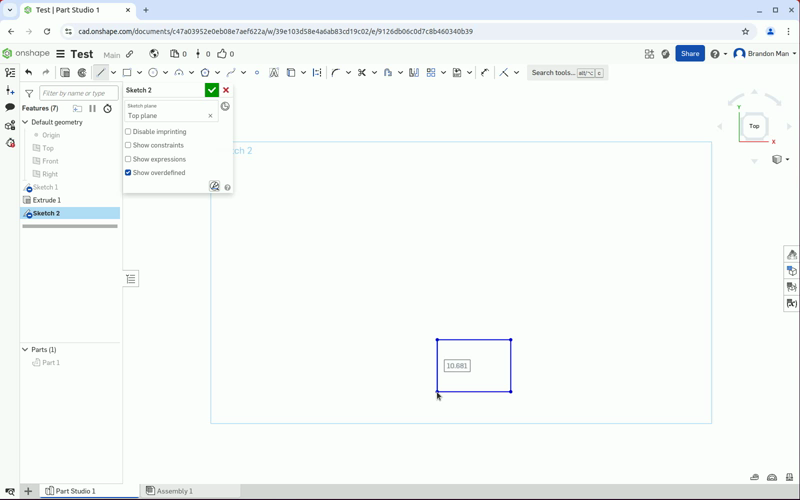
mouse_move(484, 343)
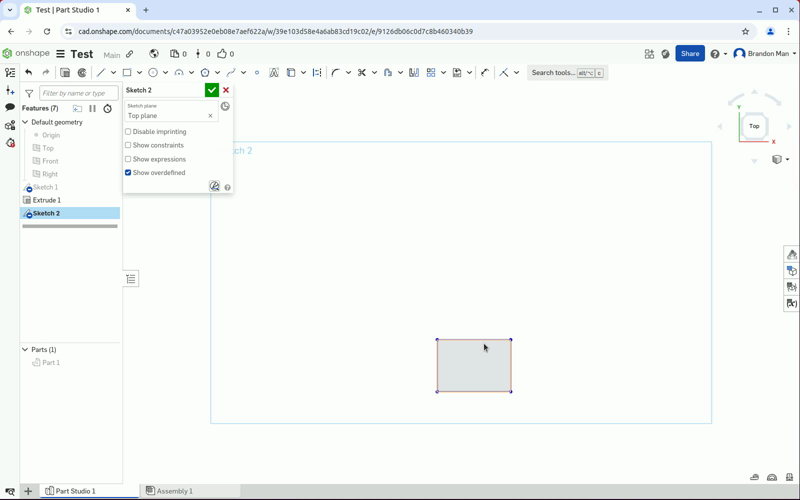
click(484, 343)
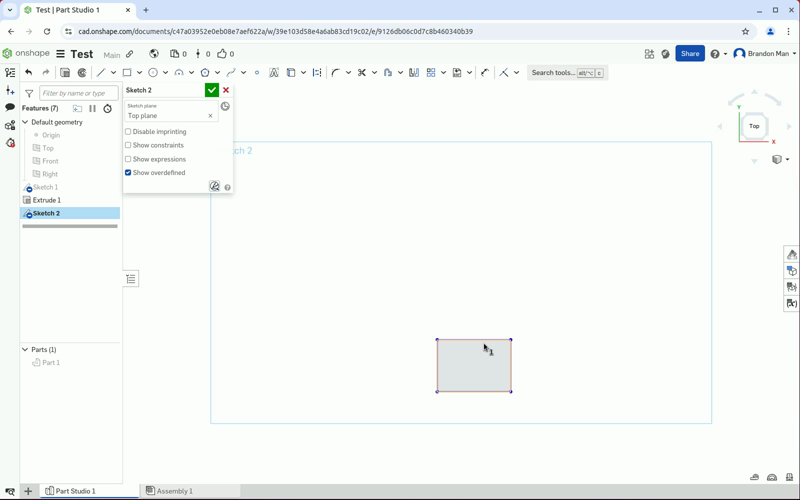
mouse_move(73, 352)
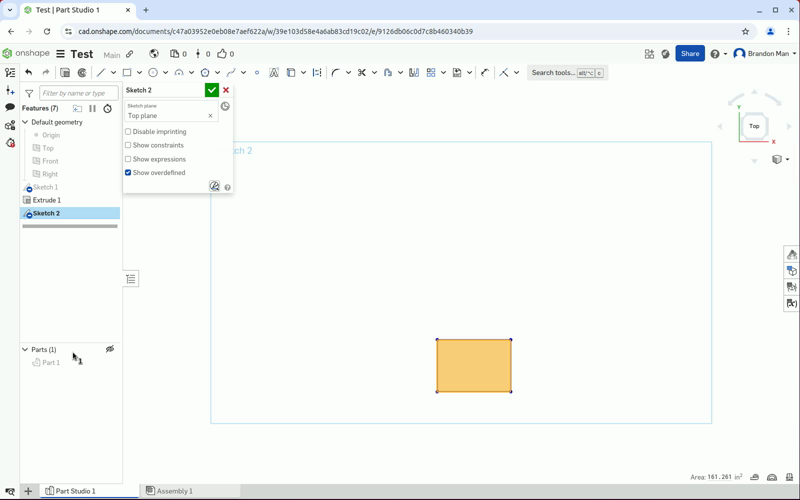
key(shift+y)
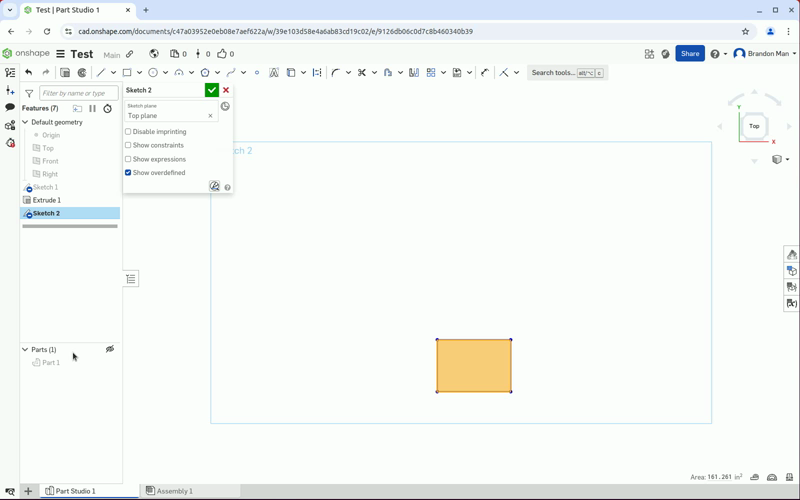
key(shift+e)
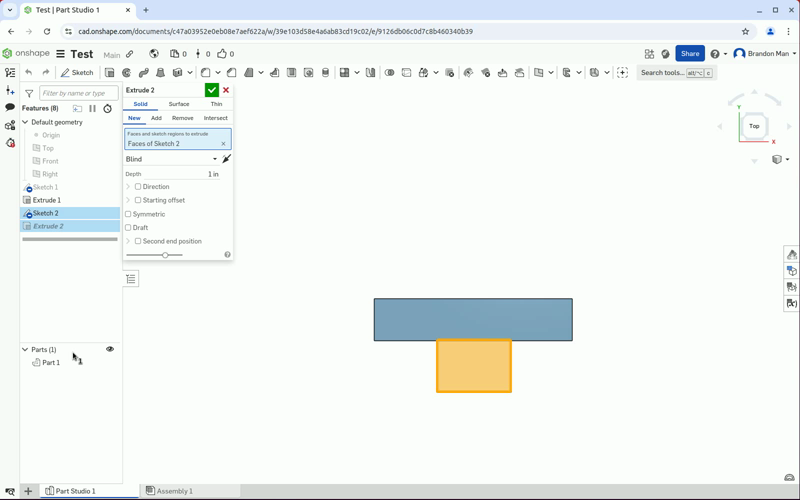
mouse_move(143, 106)
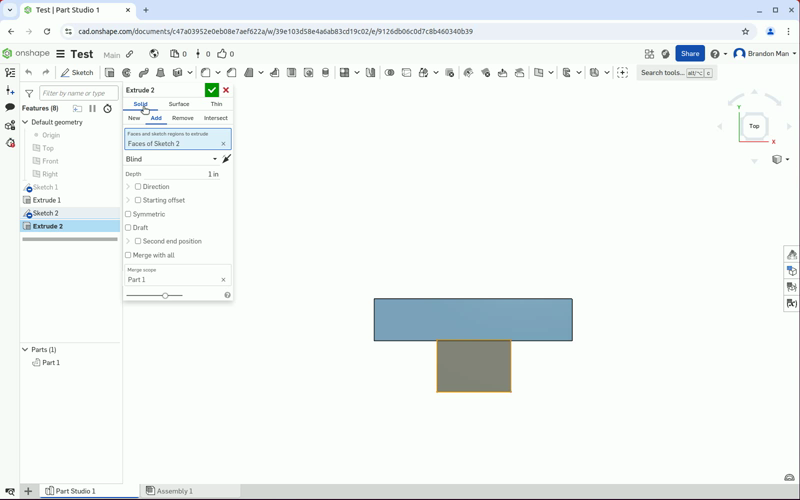
click(143, 106)
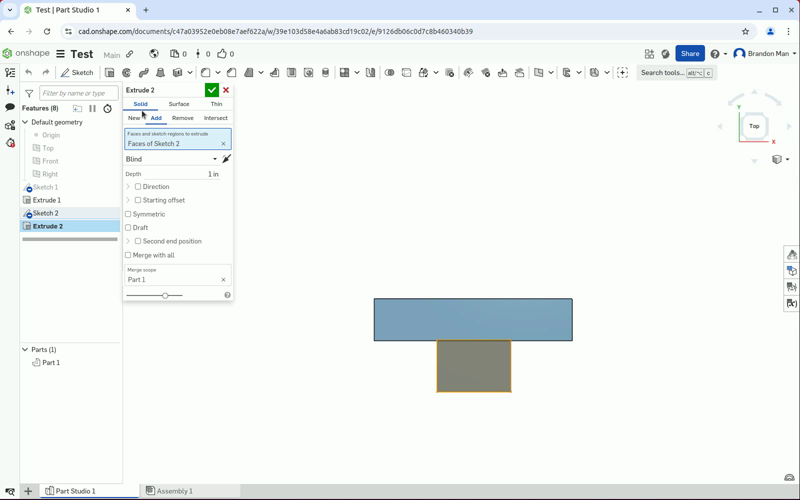
mouse_move(137, 120)
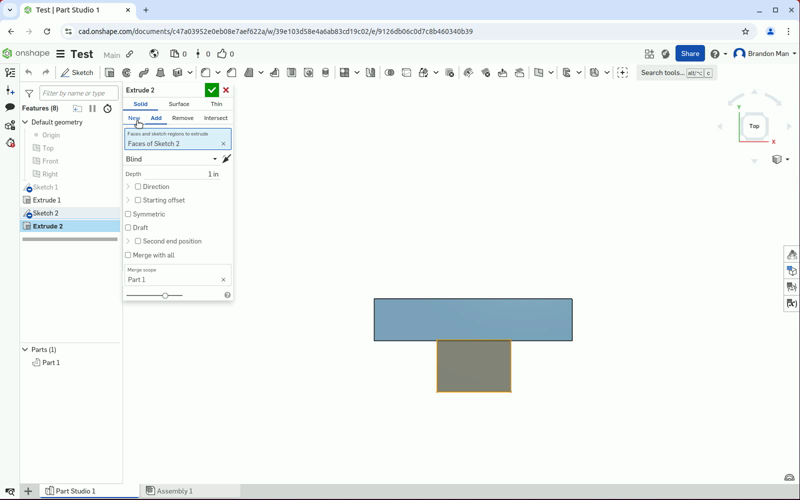
click(137, 120)
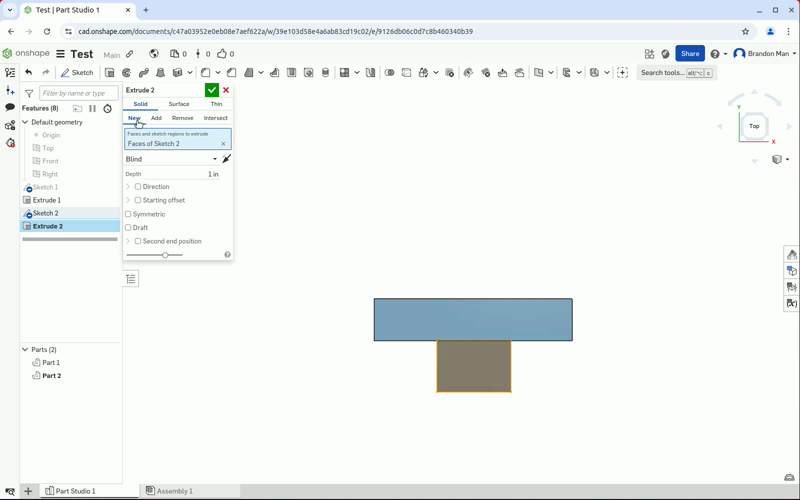
key(tab, 4)
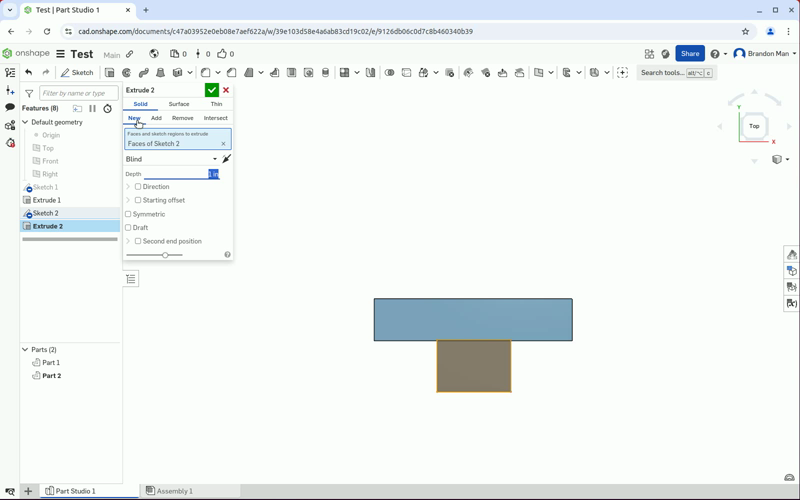
text(6.499)
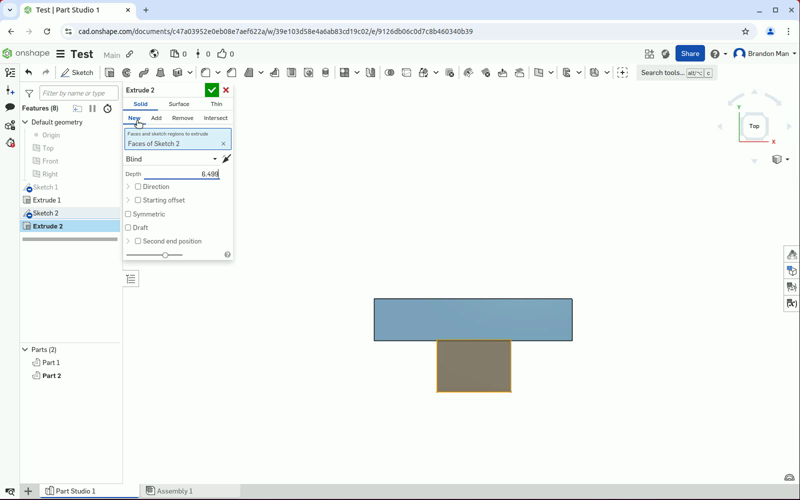
key(enter)
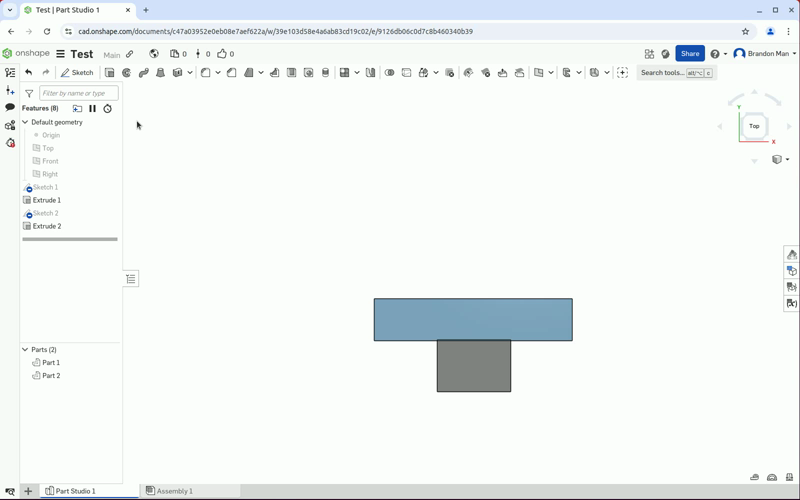
key(shift+h)
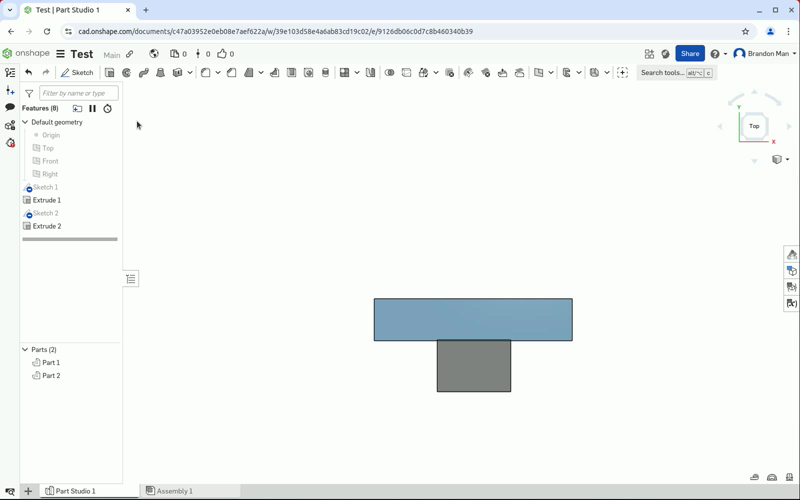
key(shift+h)
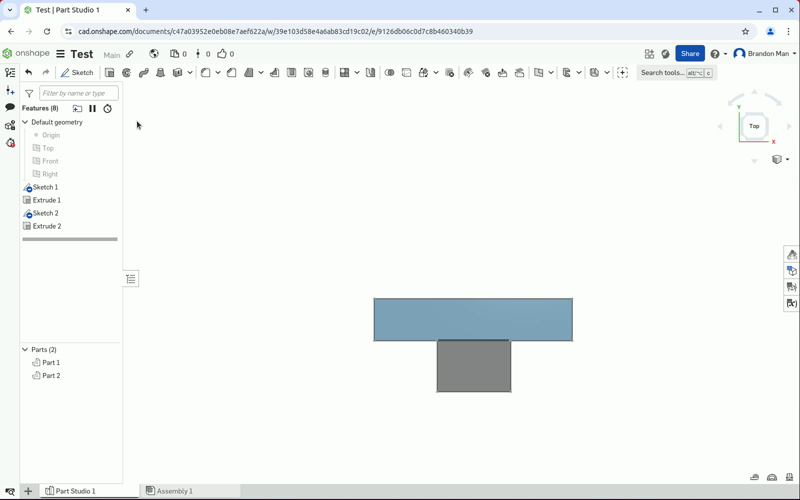
key(shift+7)
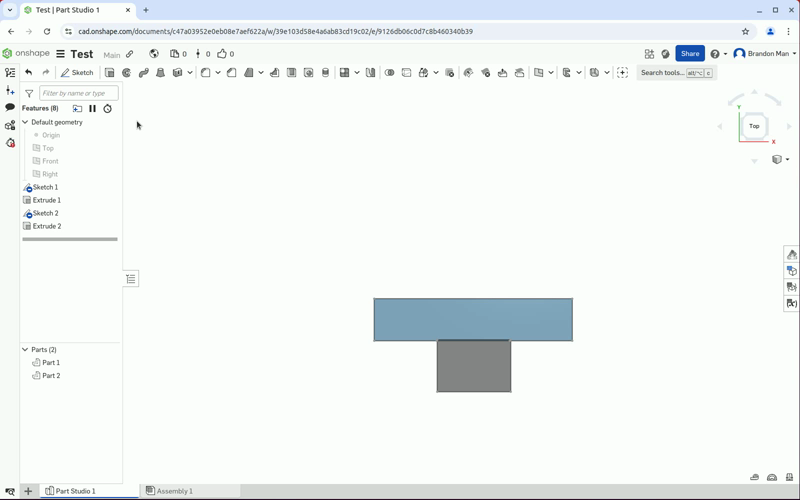
key(up, 3)
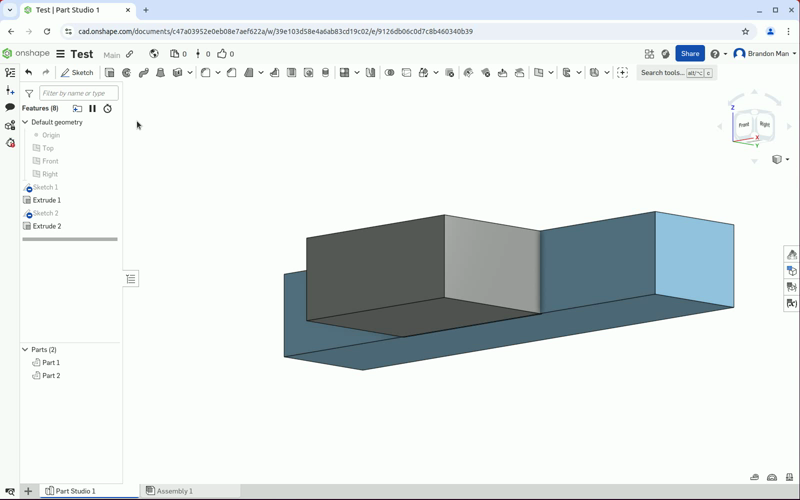
key(left, 3)
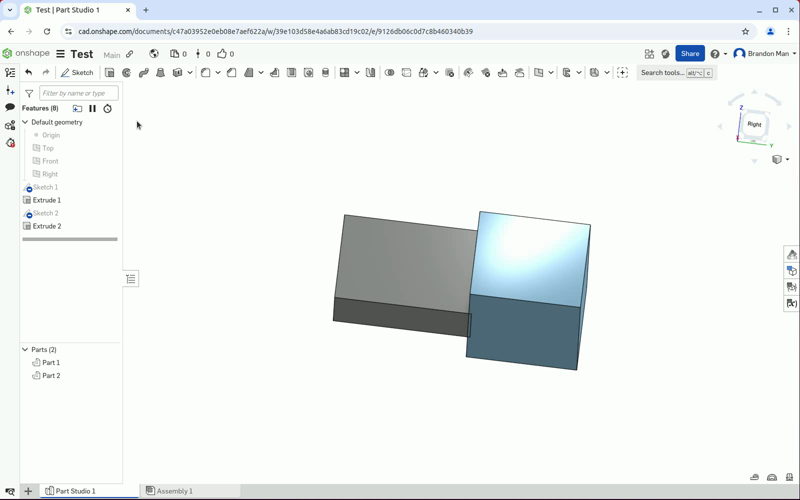
key(right, 3)
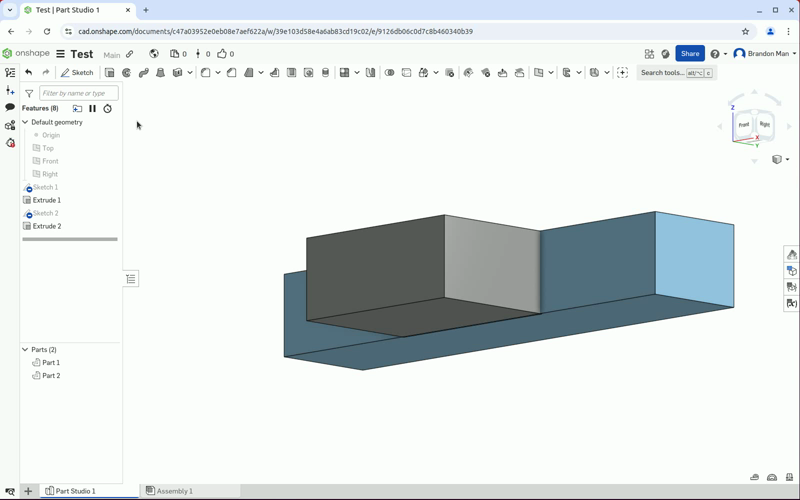
key(down, 3)
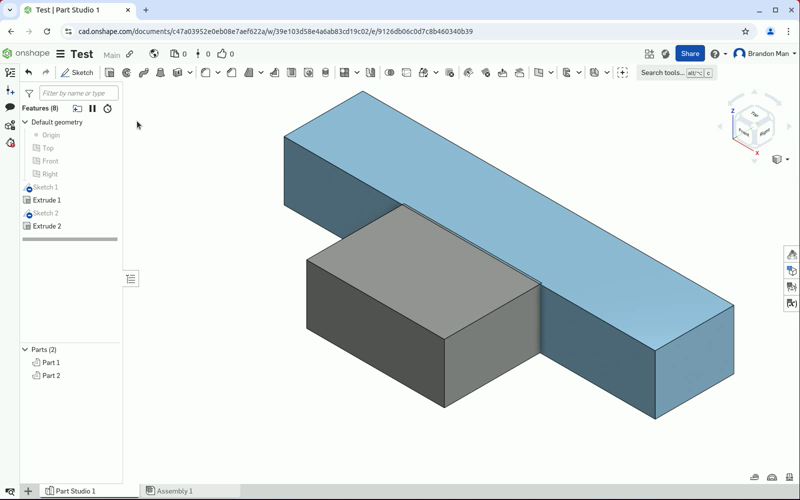
mouse_move(73, 189)
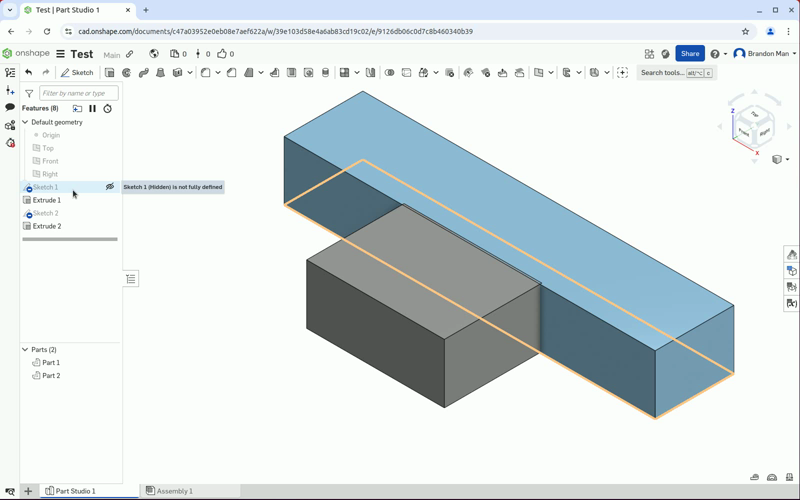
click(73, 189)